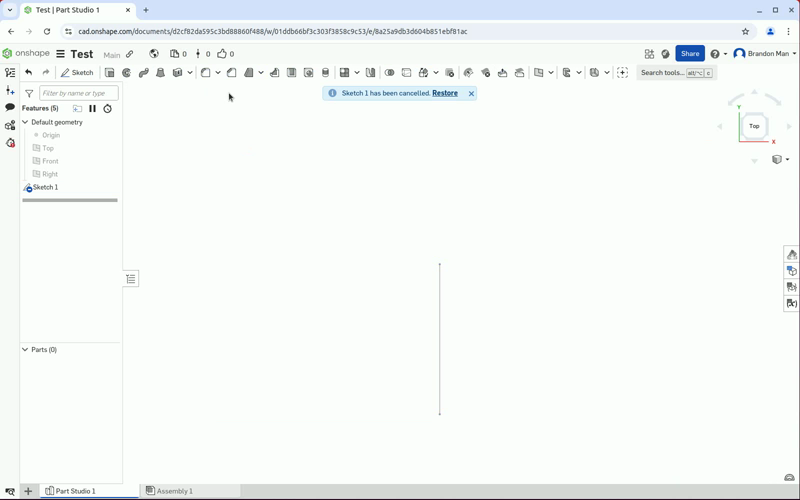
key(shift+h)
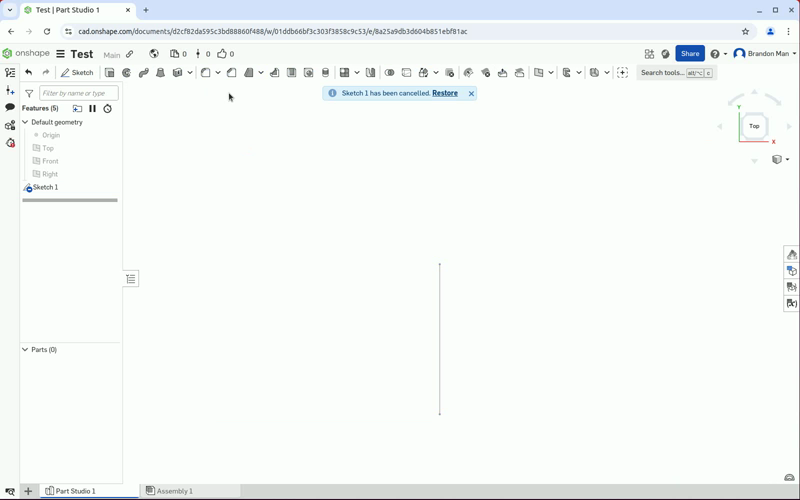
key(shift+s)
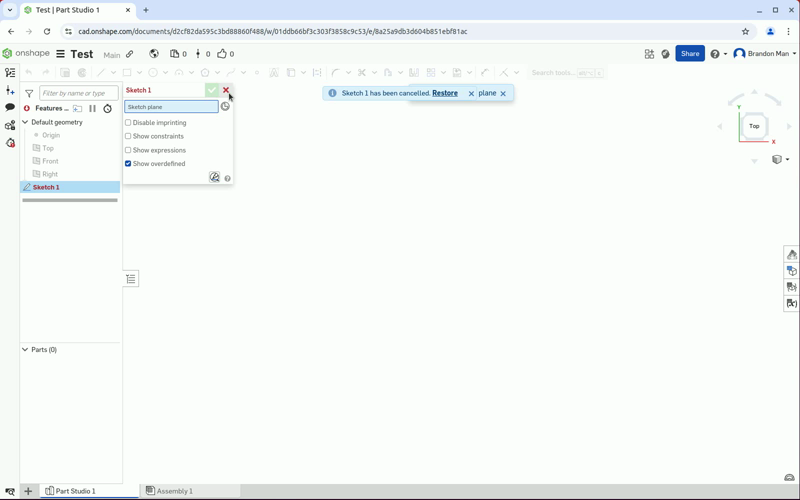
mouse_move(73, 150)
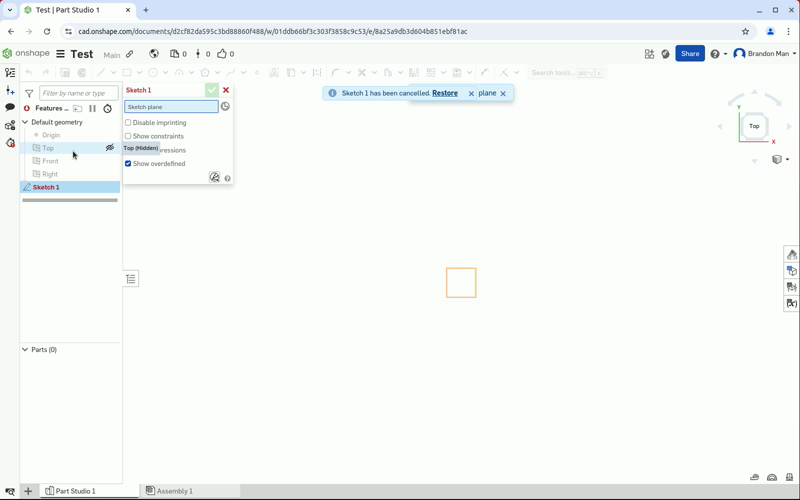
click(73, 150)
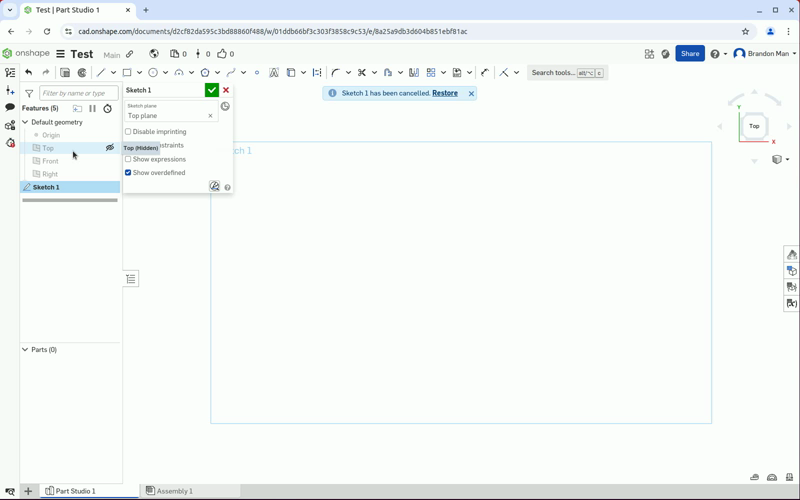
mouse_move(73, 352)
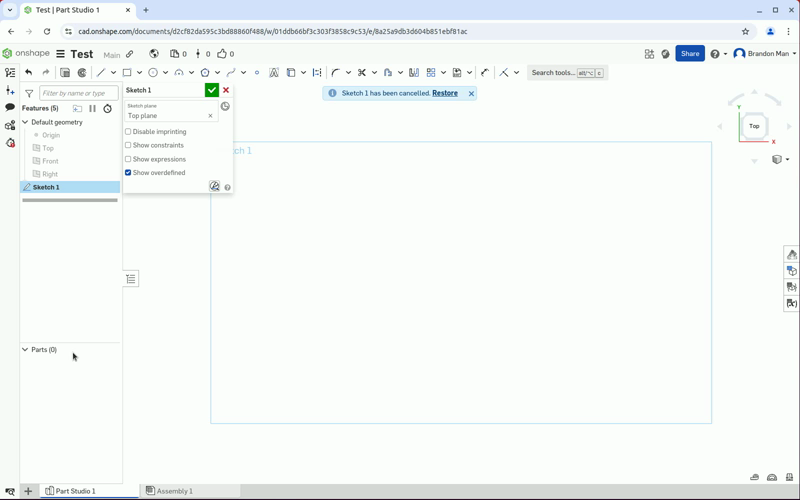
key(y)
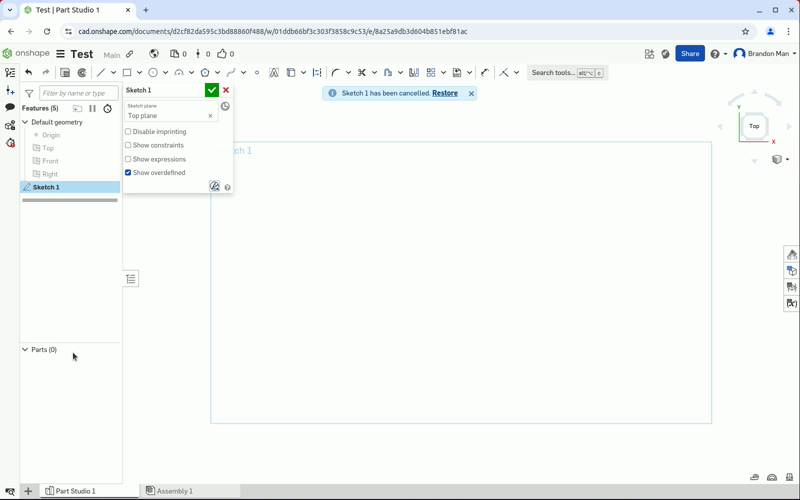
key(l)
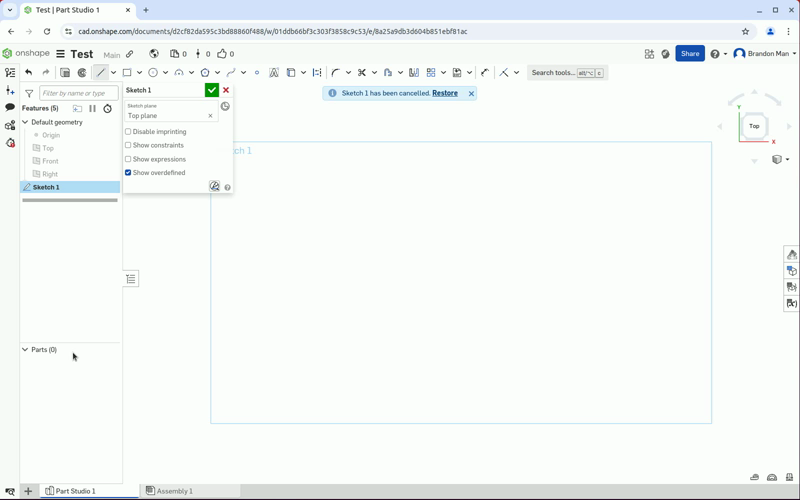
key_down(shift)
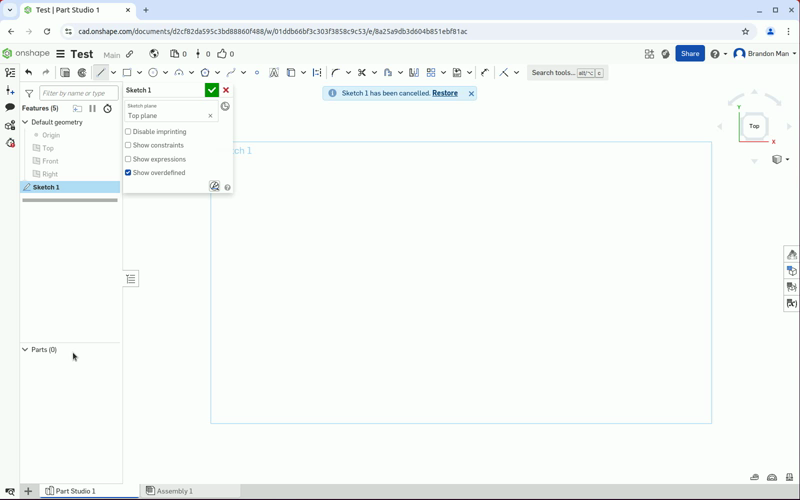
mouse_move(348, 220)
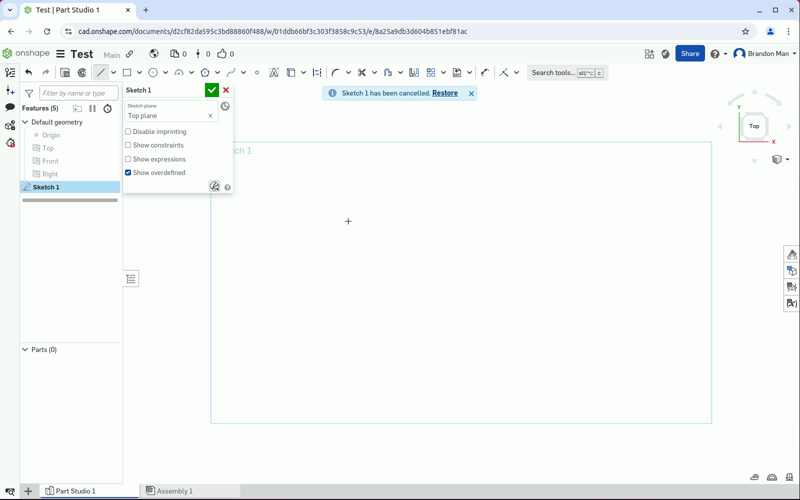
click(348, 220)
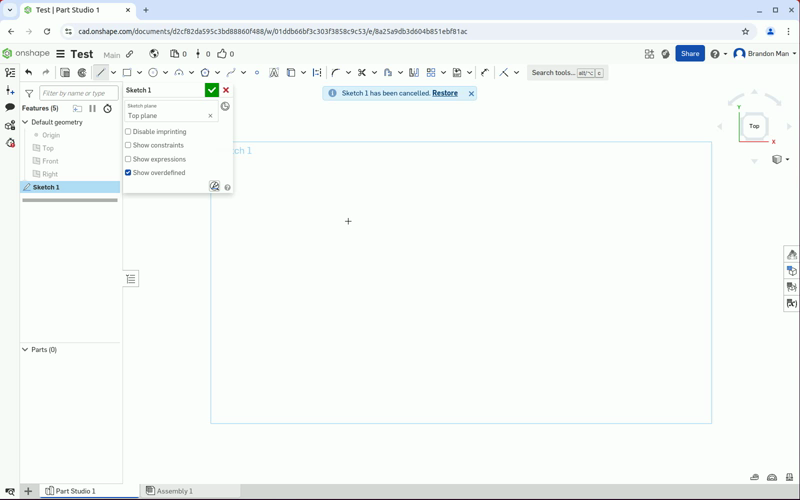
key_up(shift)
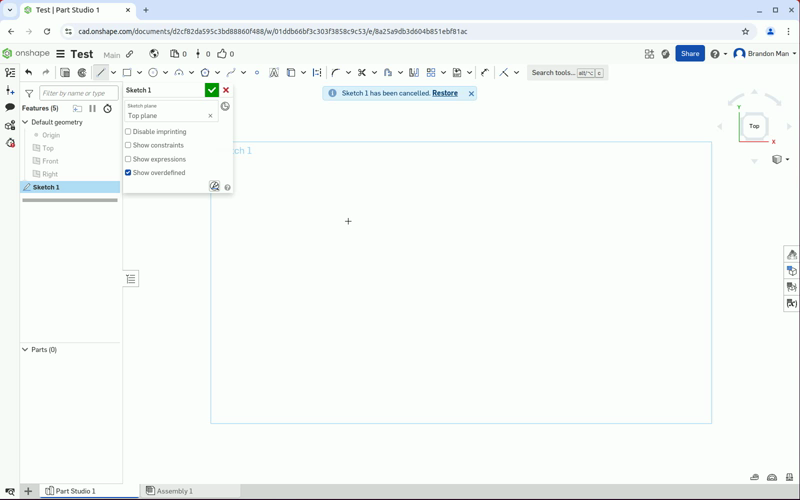
key_down(shift)
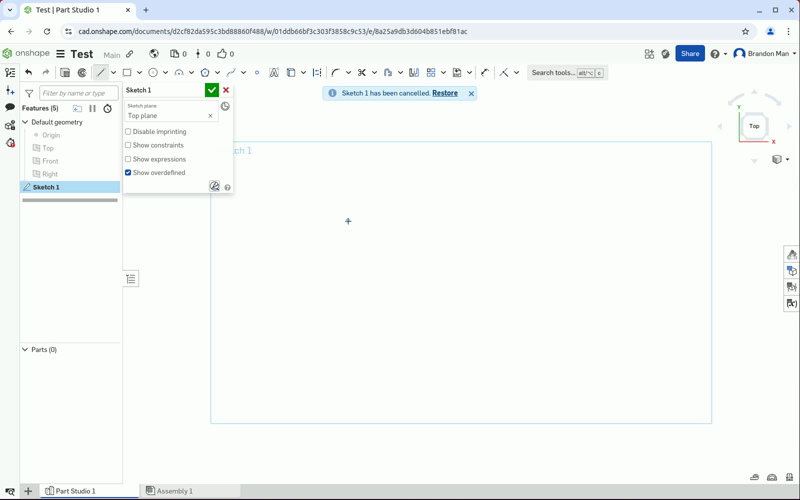
mouse_move(378, 220)
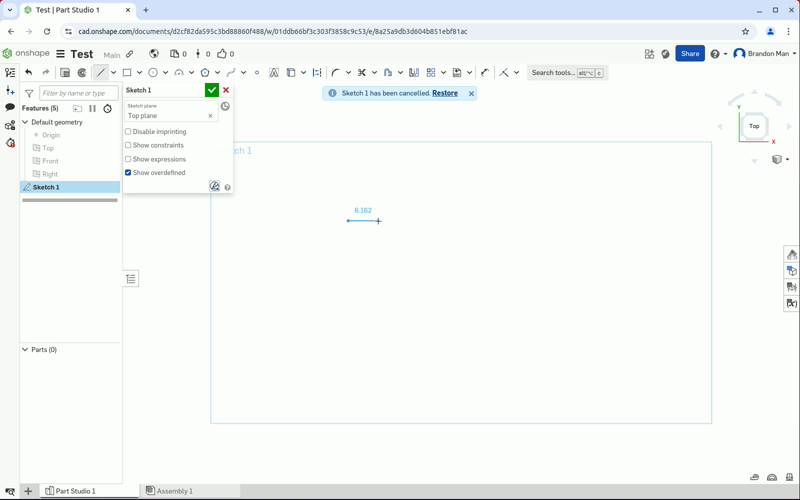
mouse_move(394, 220)
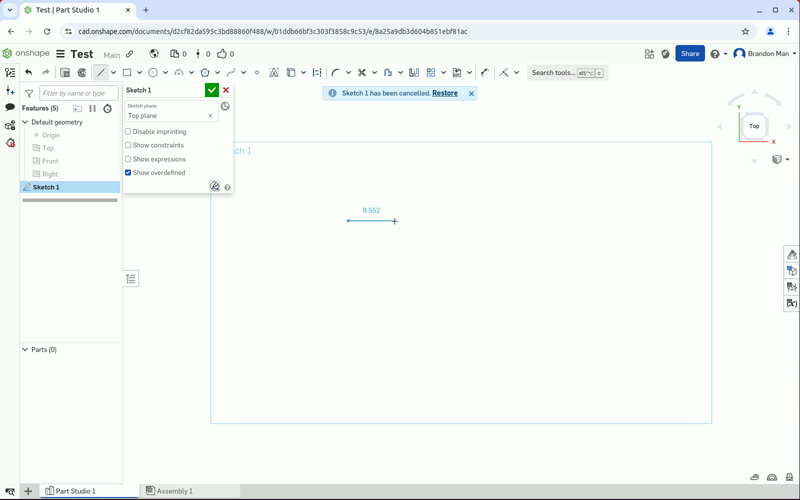
click(394, 220)
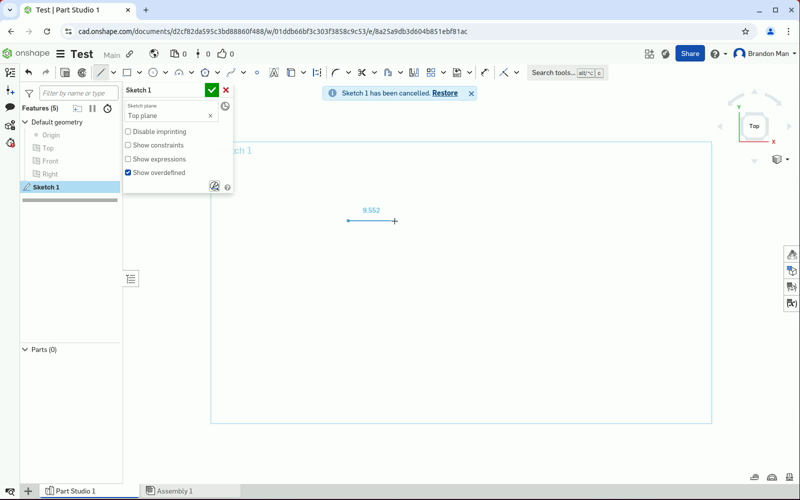
key_up(shift)
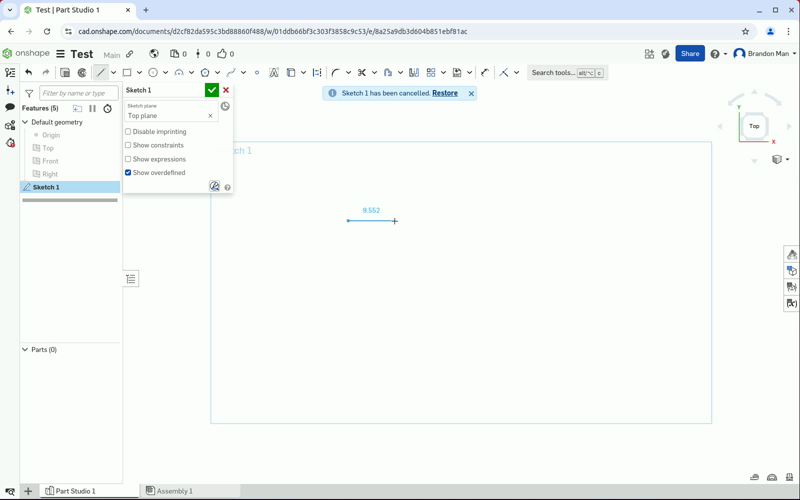
key_down(shift)
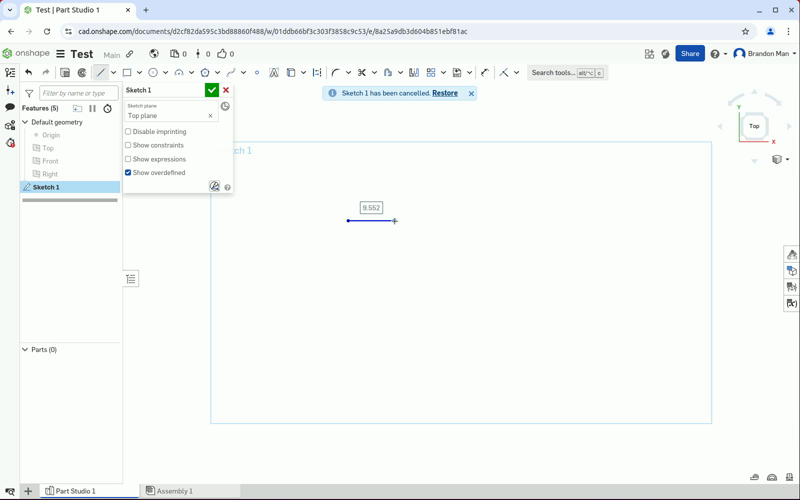
mouse_move(424, 220)
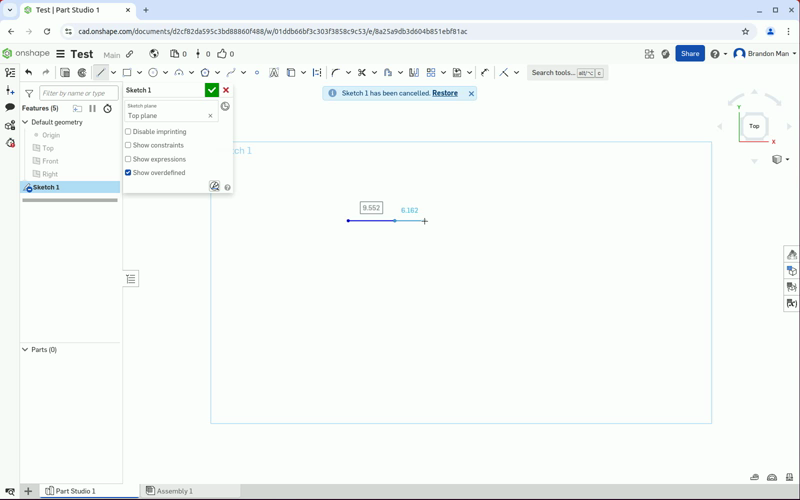
mouse_move(394, 183)
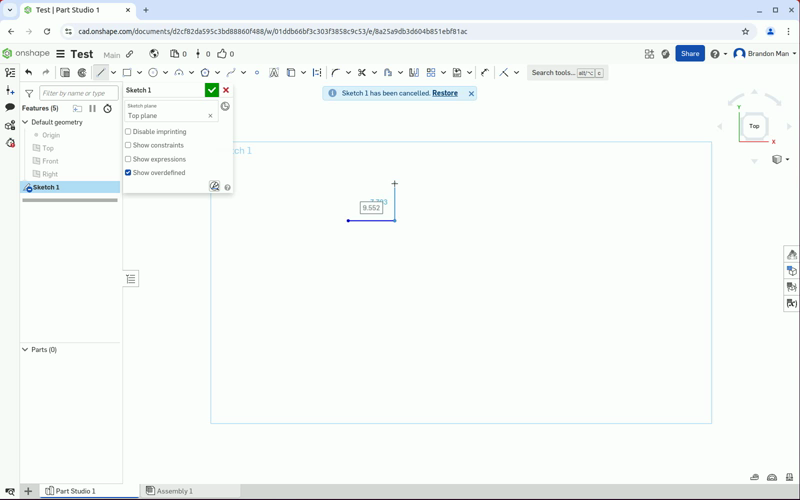
click(394, 183)
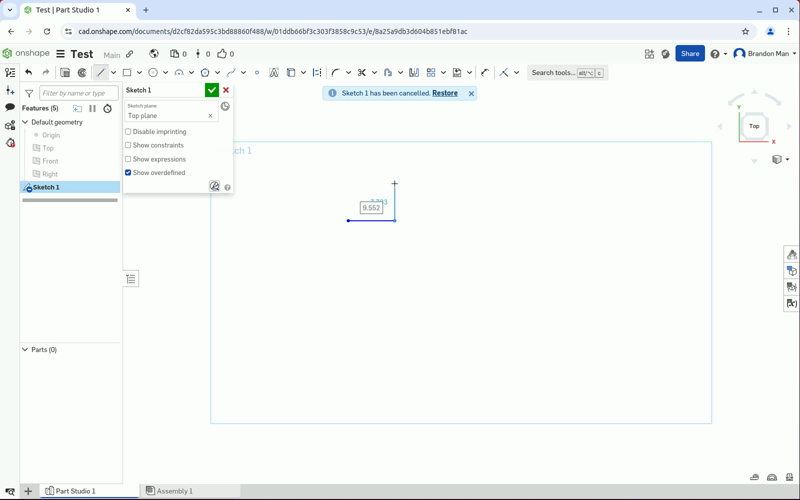
key_up(shift)
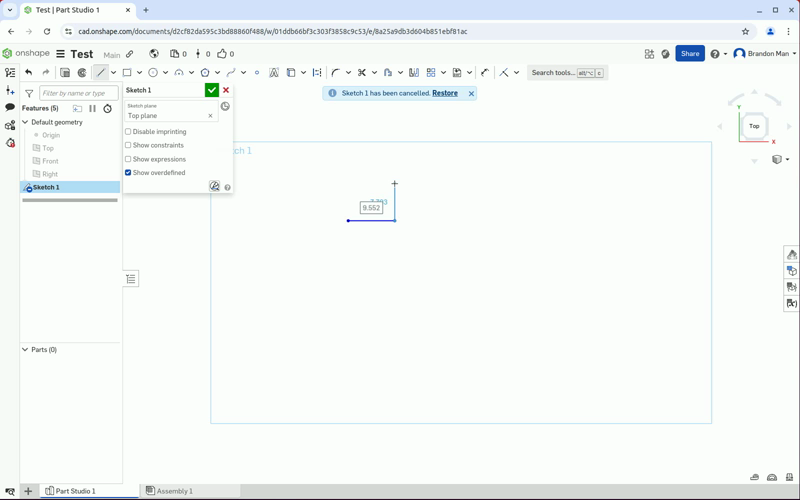
key_down(shift)
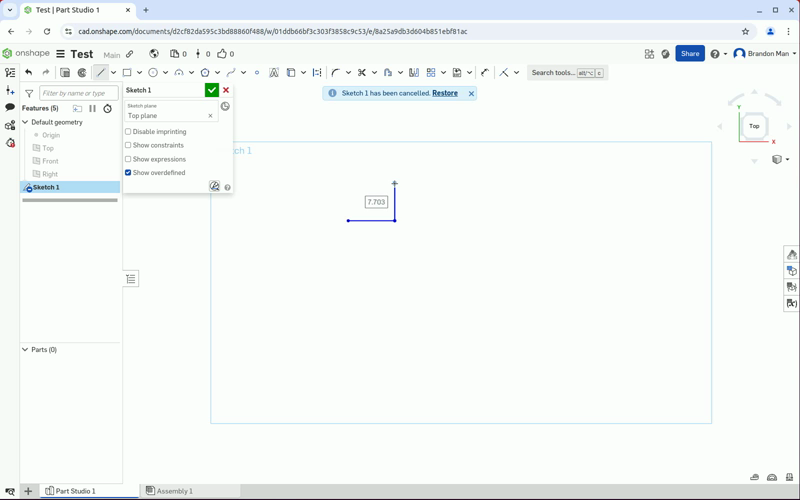
mouse_move(424, 183)
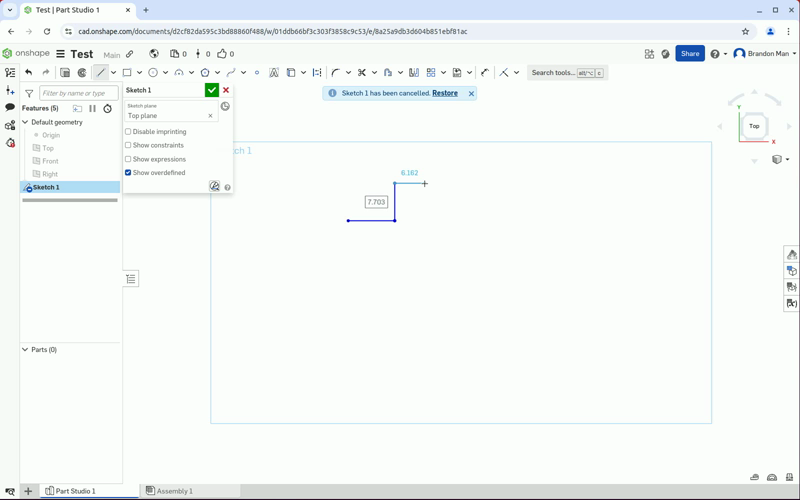
mouse_move(348, 183)
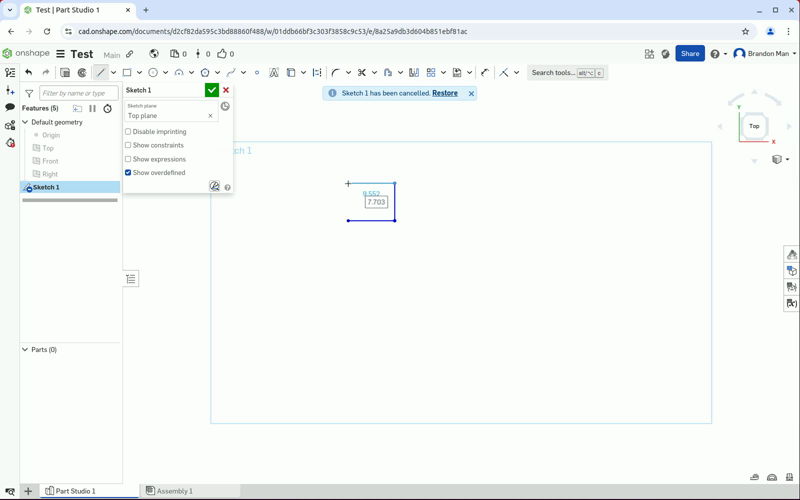
click(348, 183)
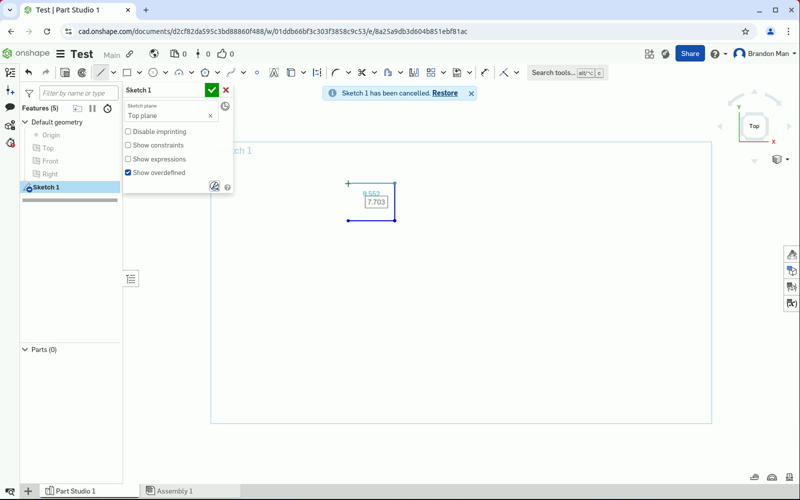
key_up(shift)
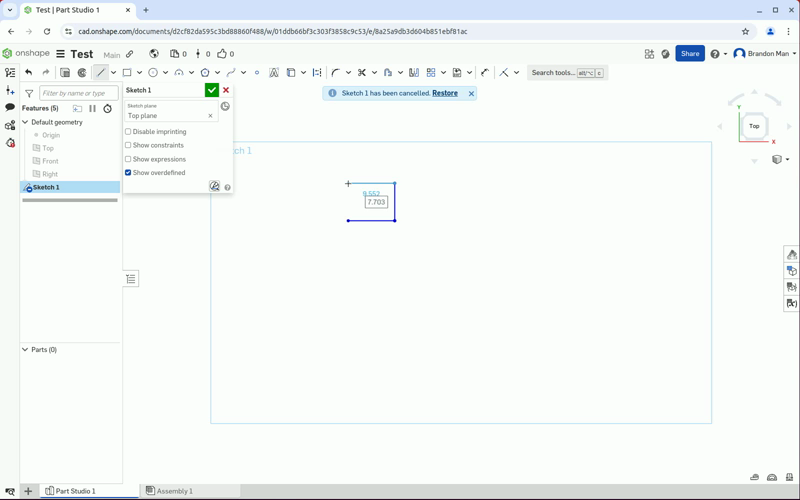
mouse_move(378, 183)
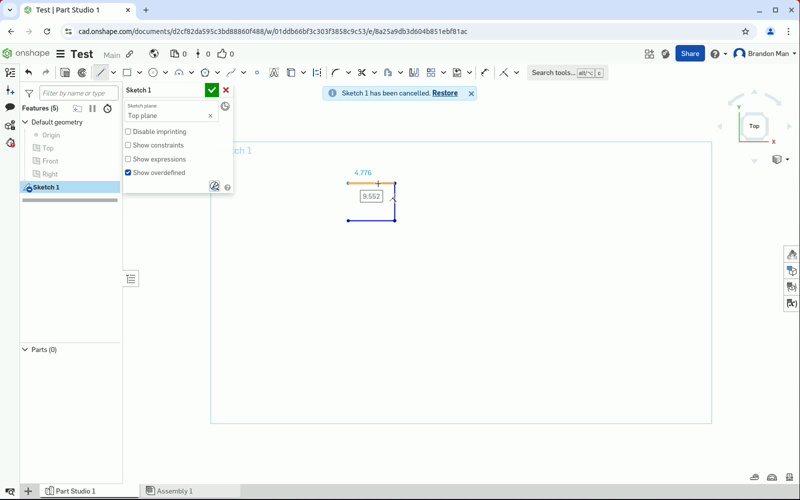
key_down(shift)
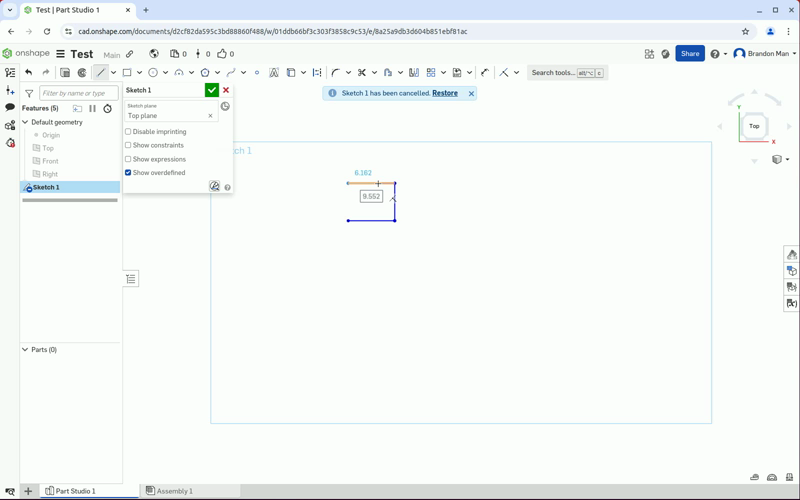
mouse_move(348, 220)
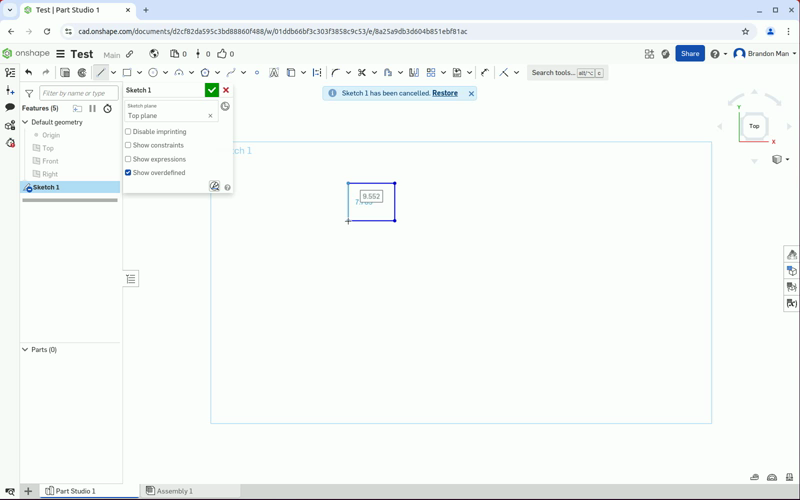
key_up(shift)
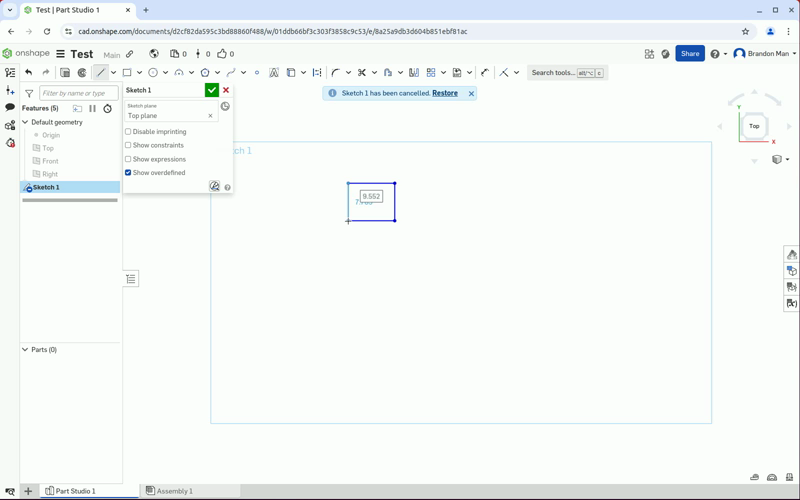
click(348, 220)
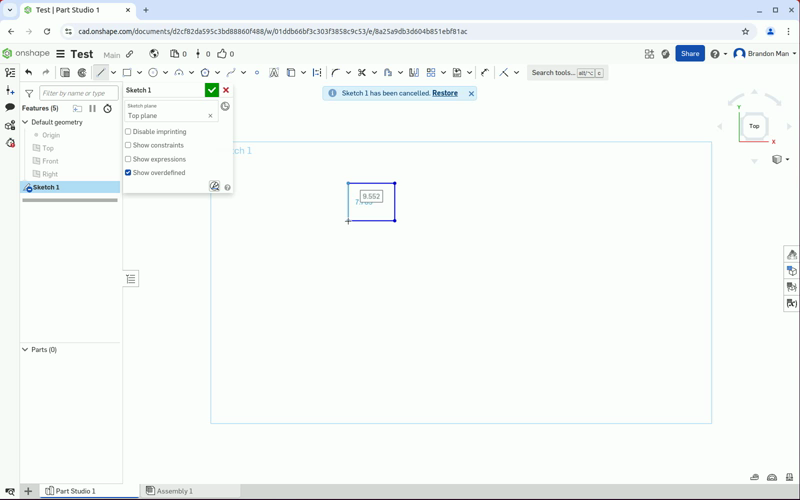
key(esc)
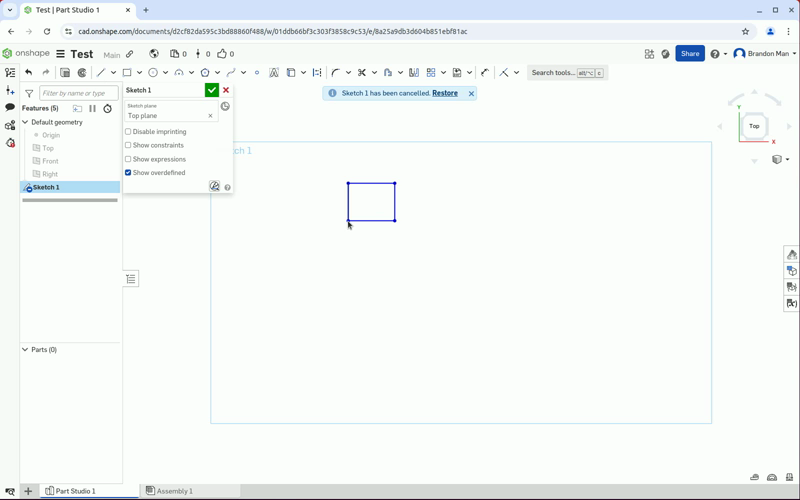
mouse_move(371, 188)
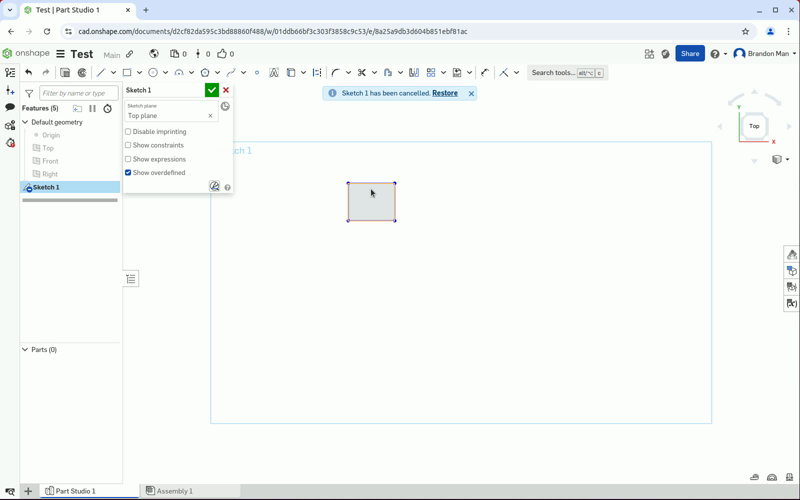
scroll(6)
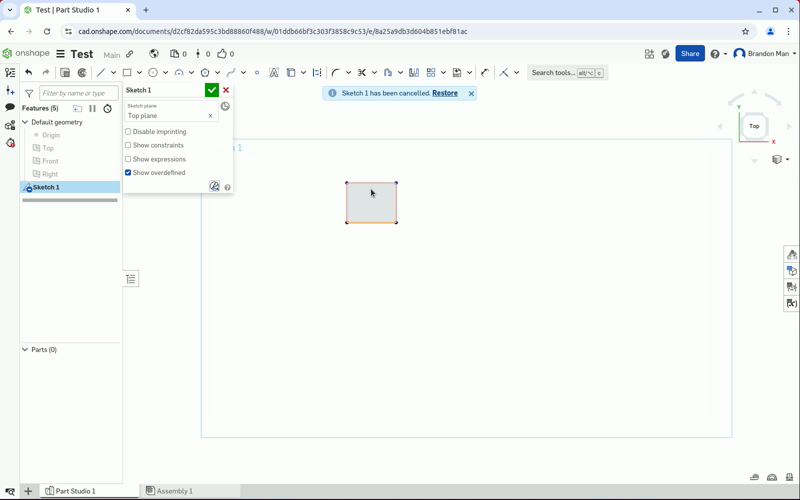
scroll(6)
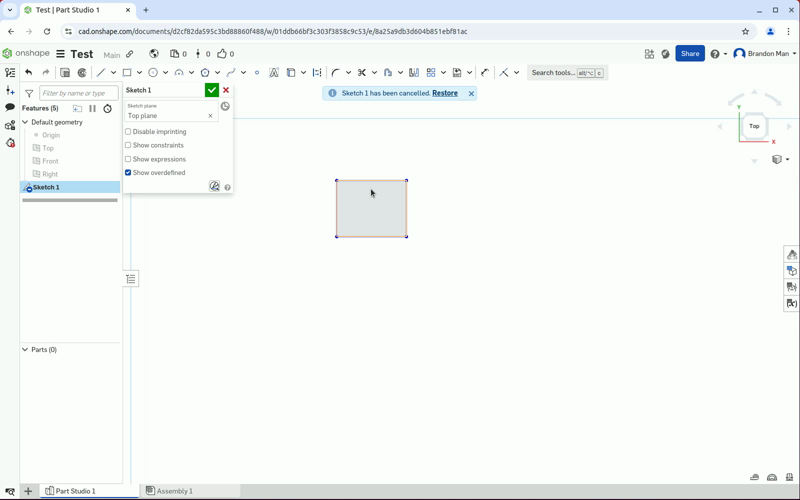
scroll(6)
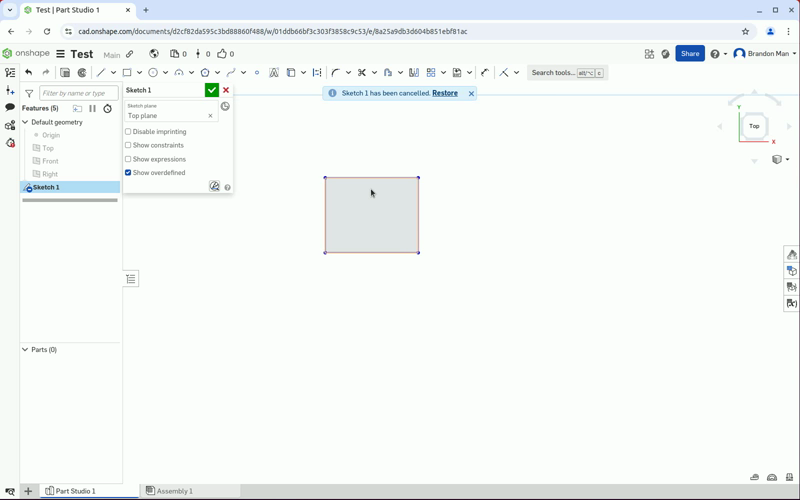
scroll(6)
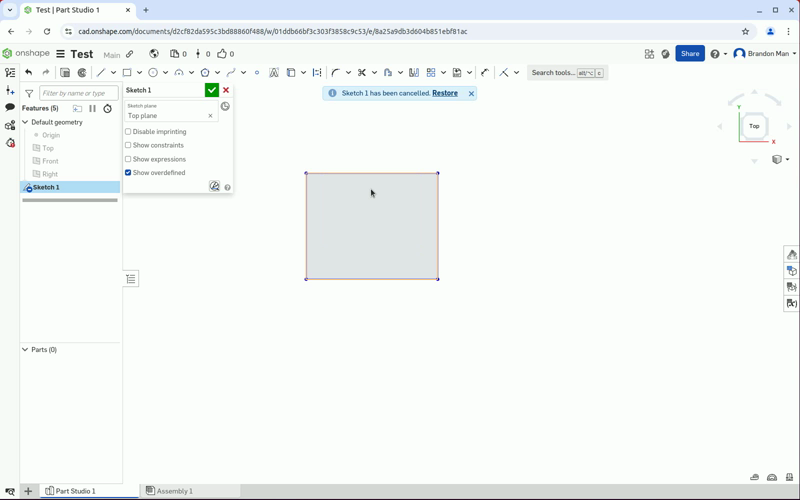
scroll(6)
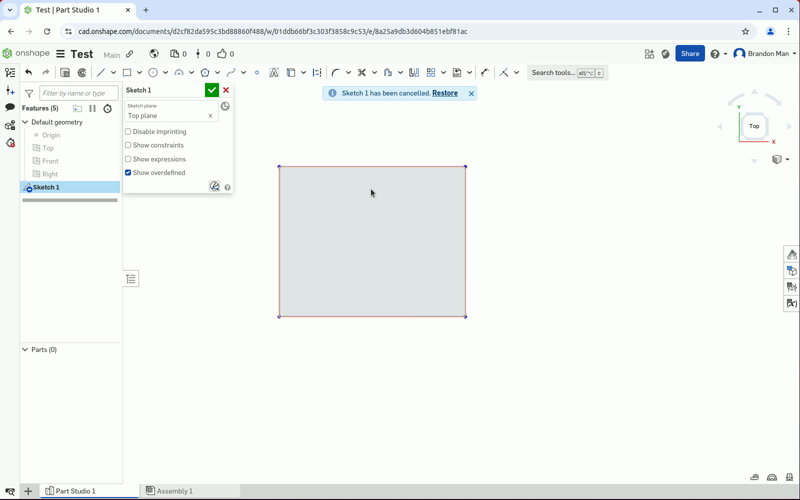
scroll(6)
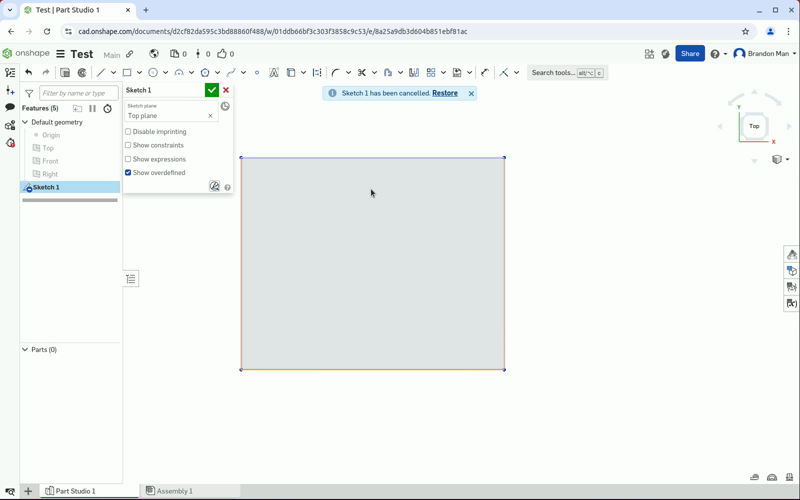
scroll(6)
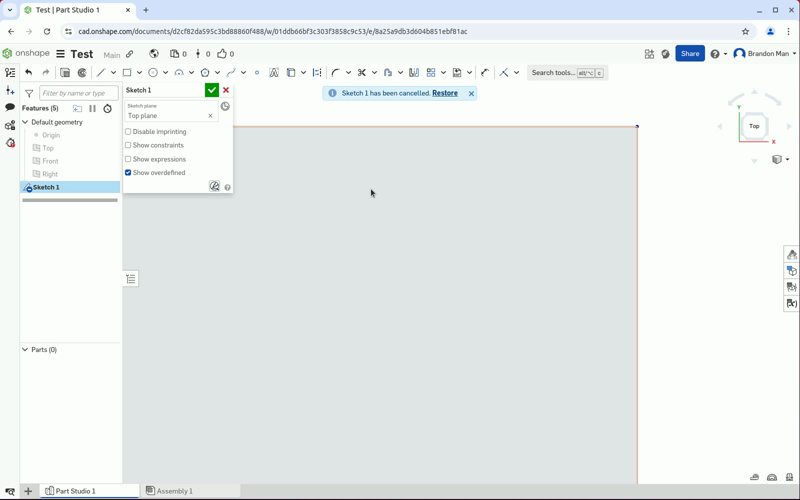
click(371, 188)
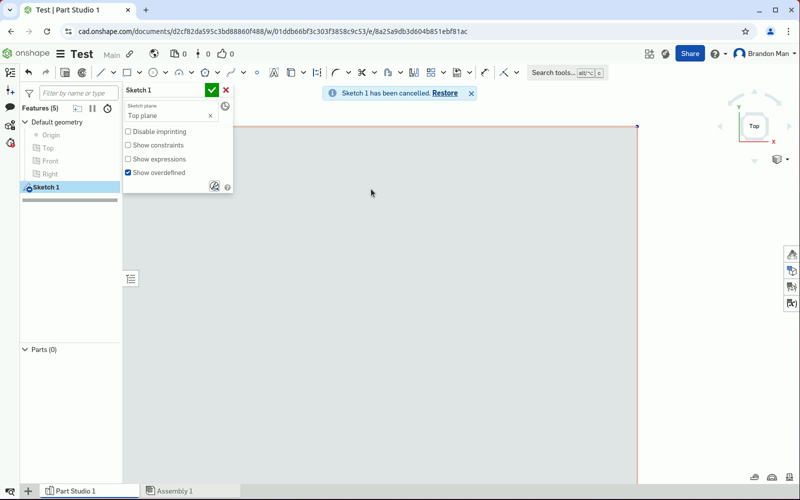
scroll(-6)
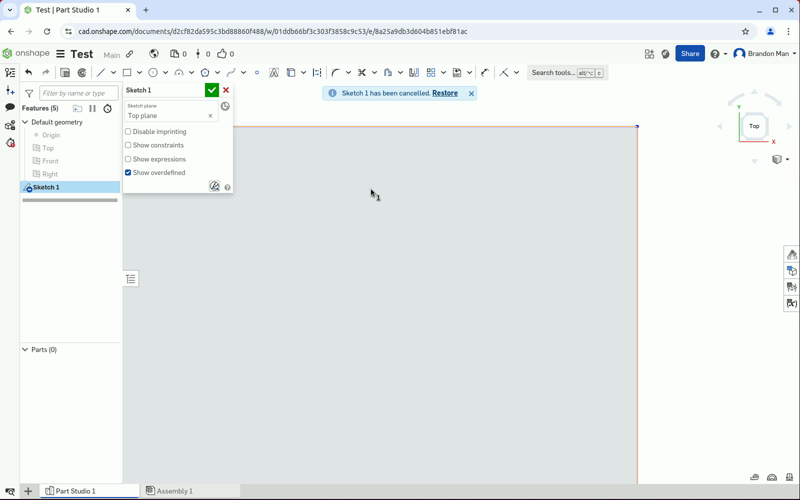
scroll(-6)
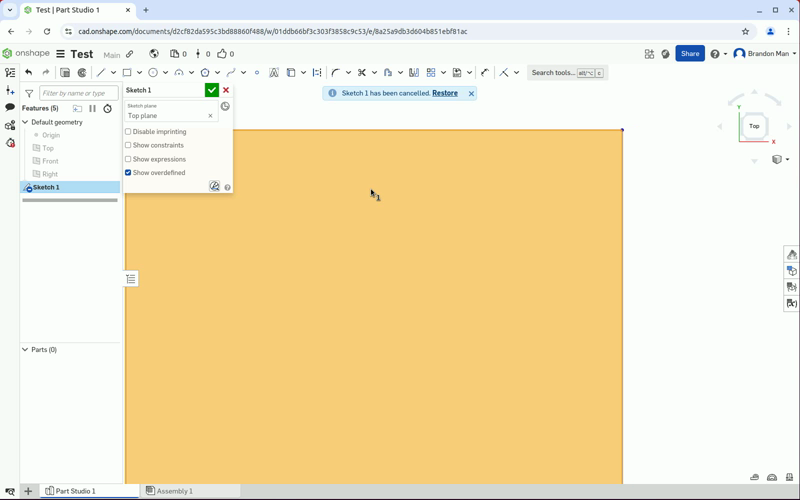
scroll(-6)
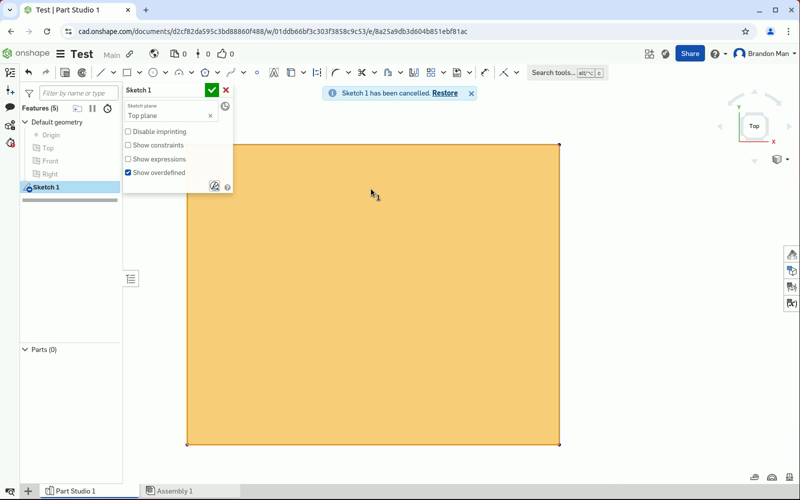
scroll(-6)
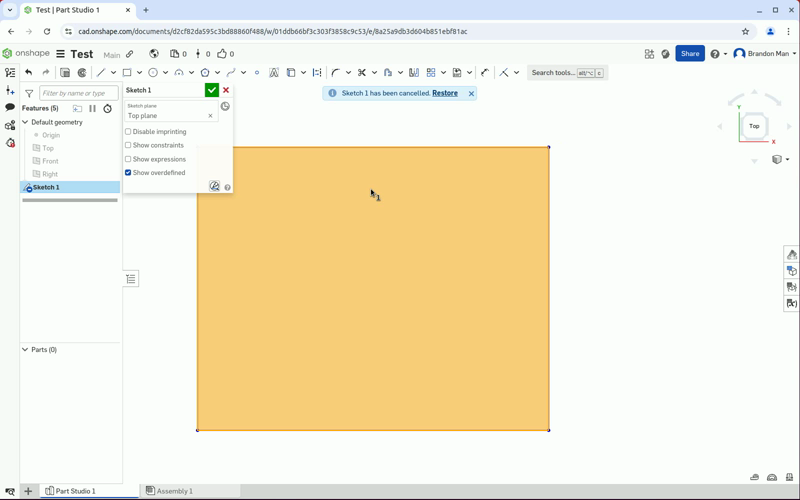
scroll(-6)
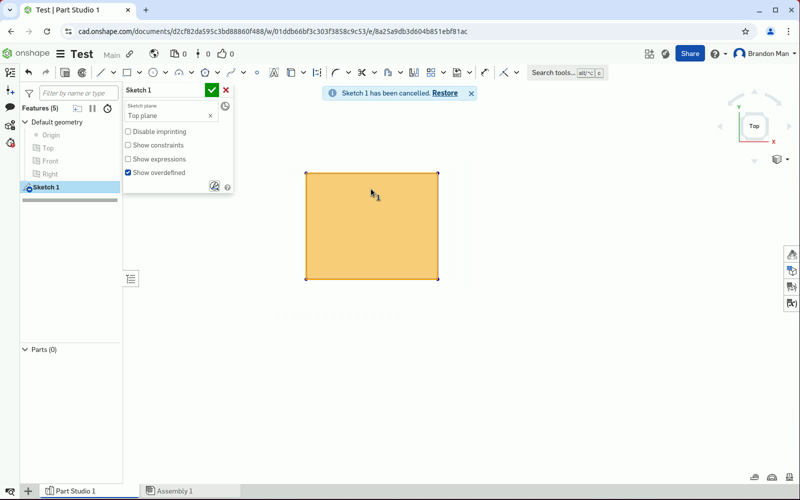
scroll(-6)
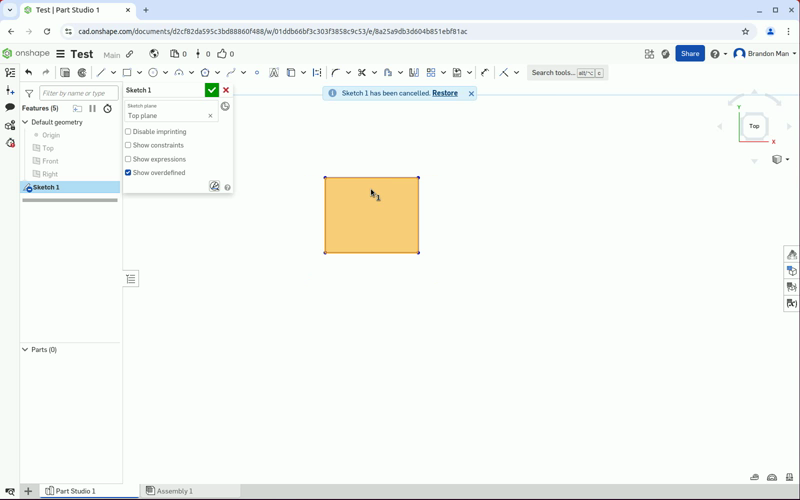
scroll(-6)
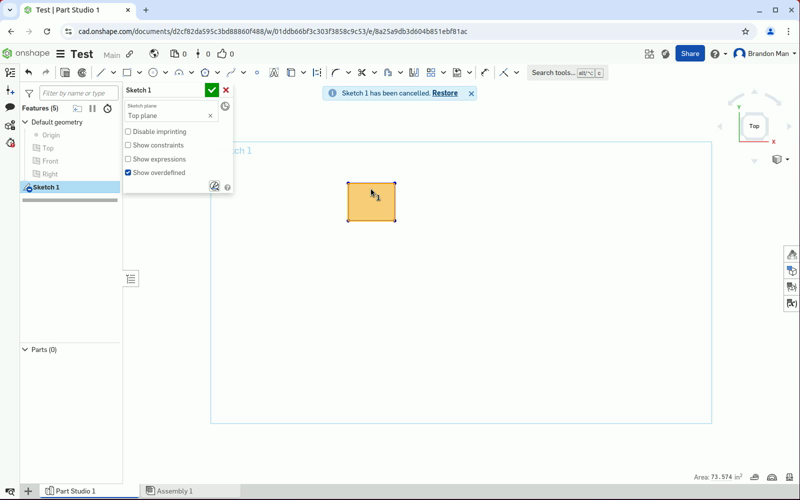
mouse_move(73, 352)
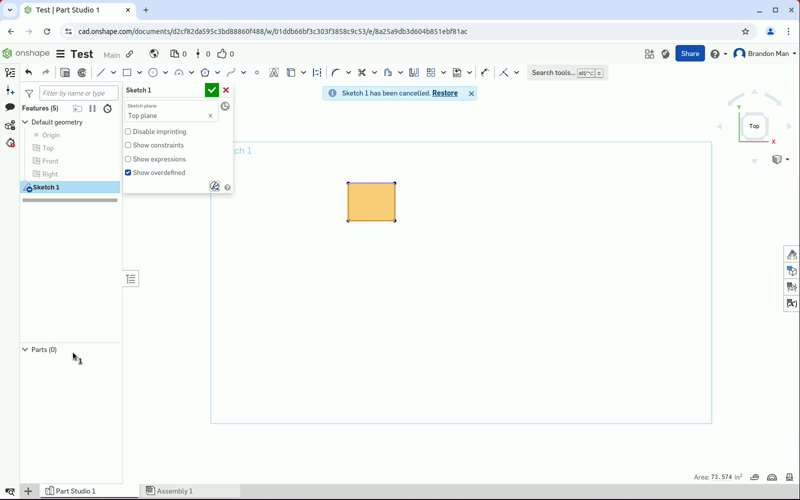
key(shift+y)
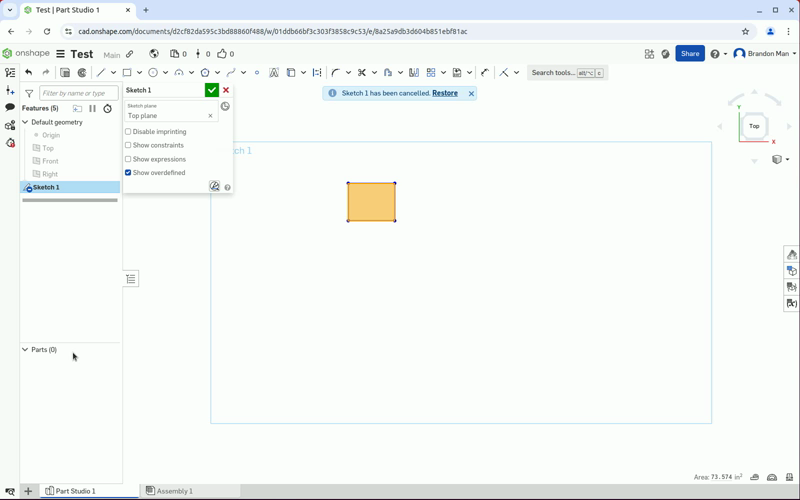
key(shift+e)
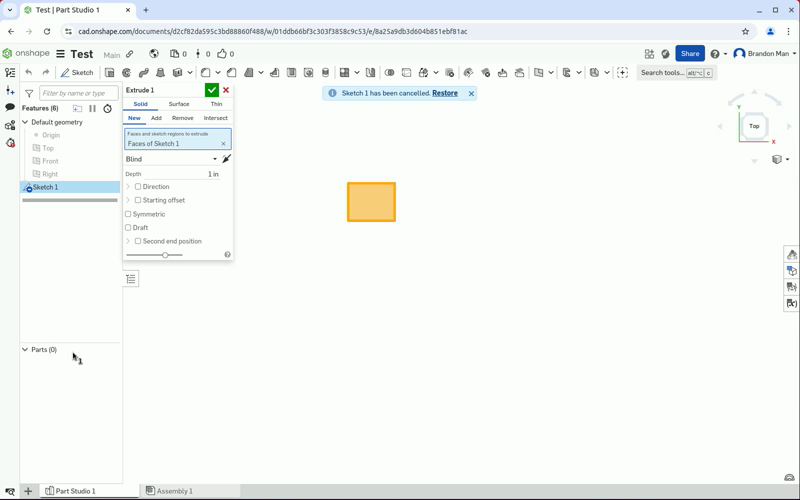
mouse_move(143, 106)
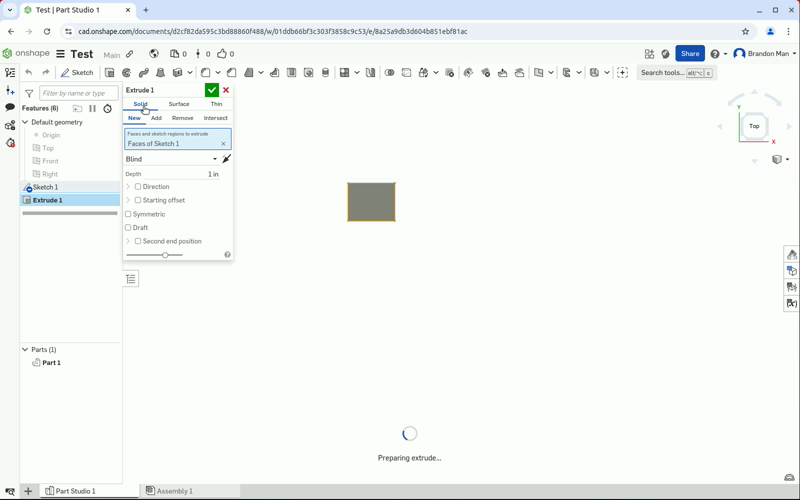
click(143, 106)
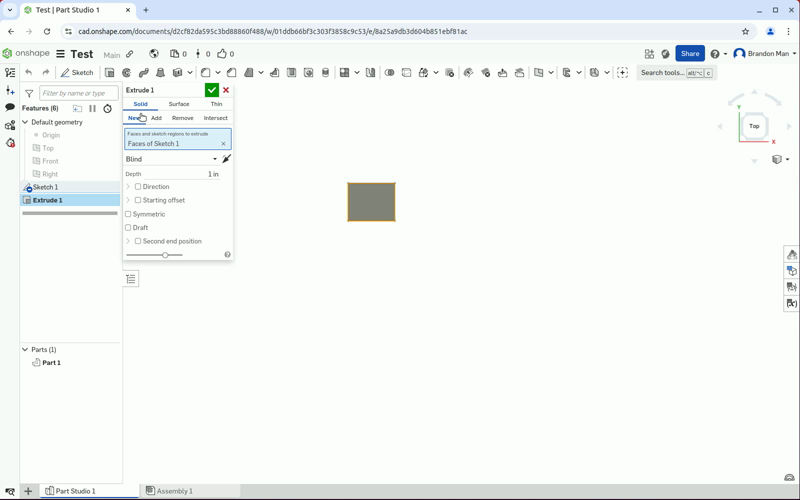
mouse_move(137, 120)
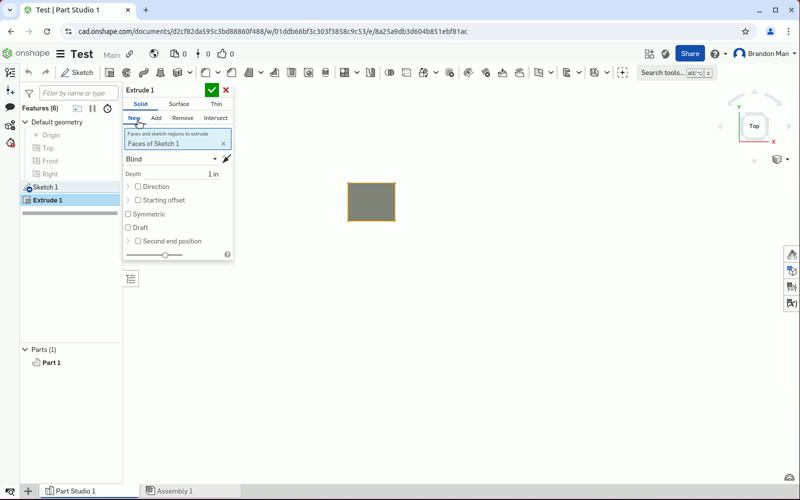
click(137, 120)
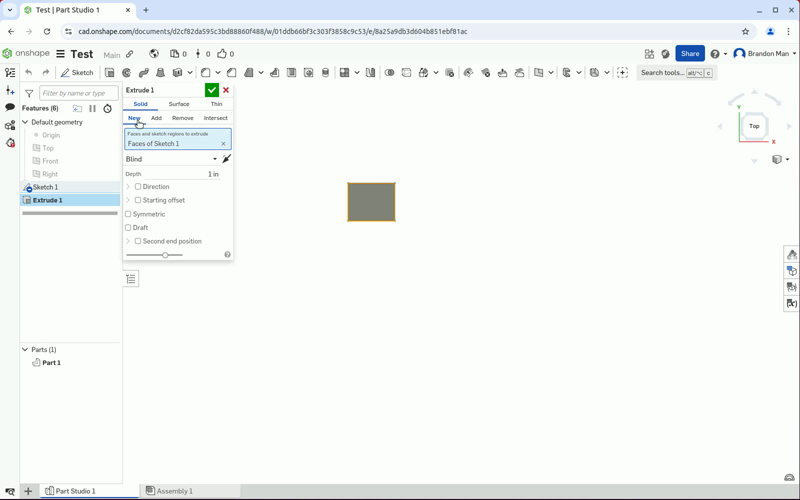
key(tab, 4)
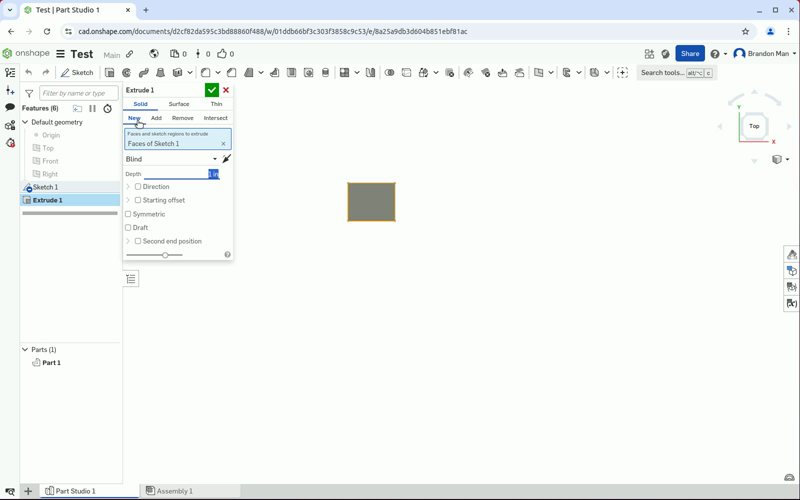
text(17.572)
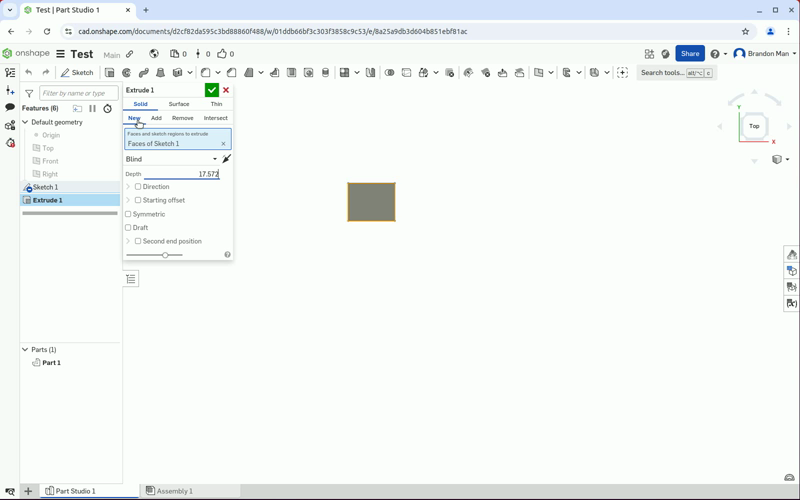
key(enter)
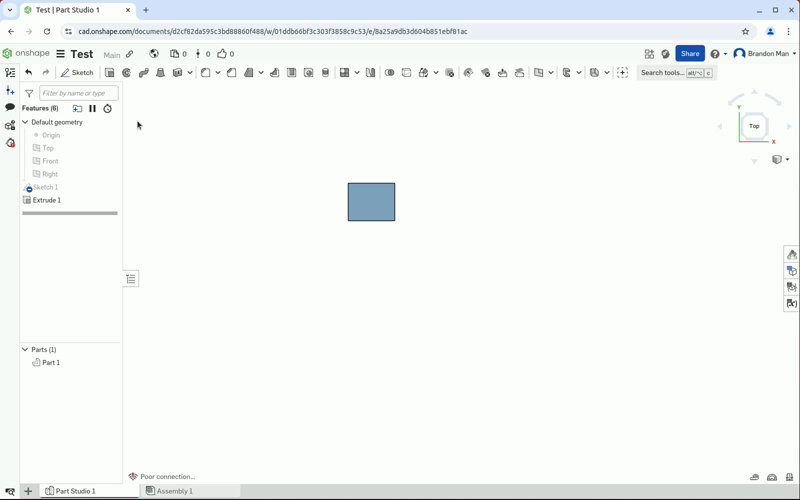
key(shift+h)
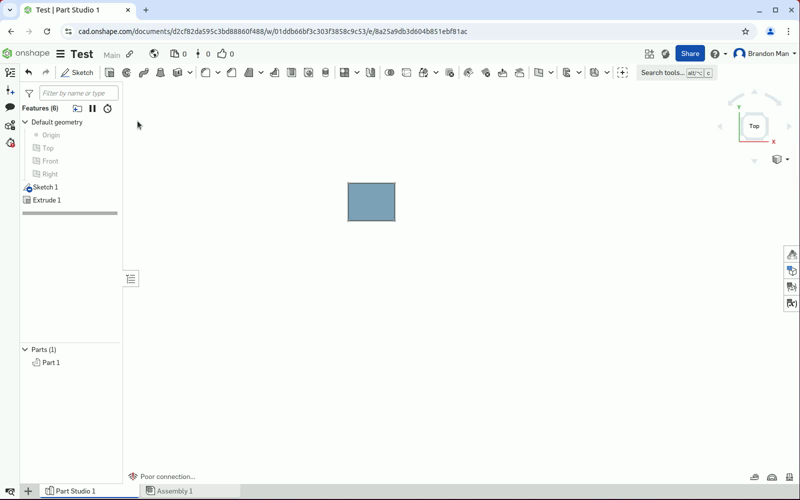
key(shift+h)
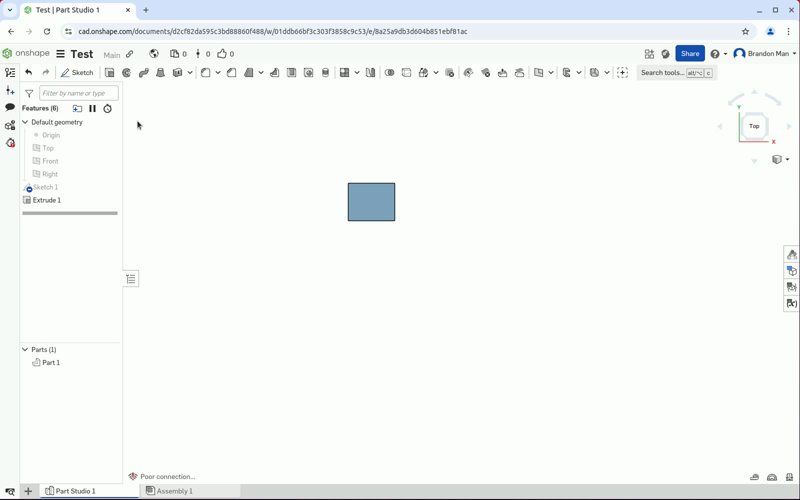
mouse_move(73, 189)
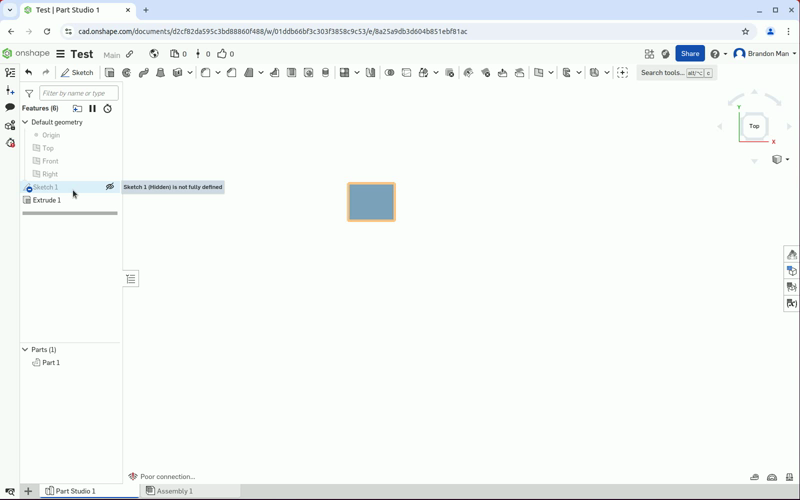
click(73, 189)
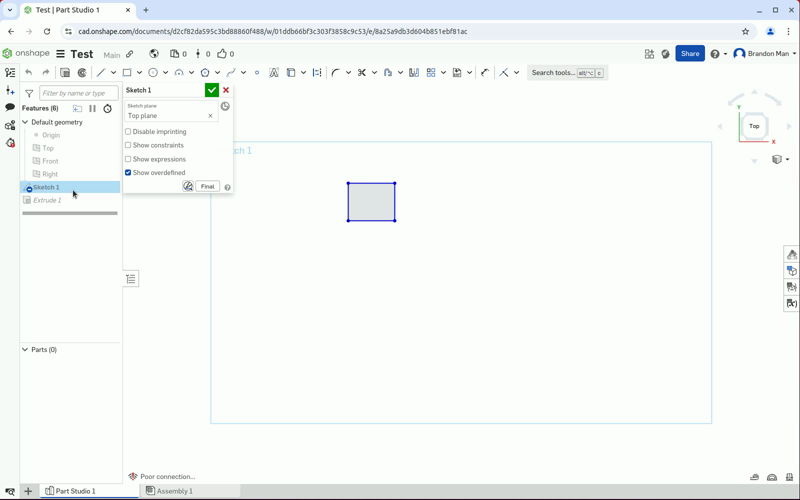
mouse_move(229, 92)
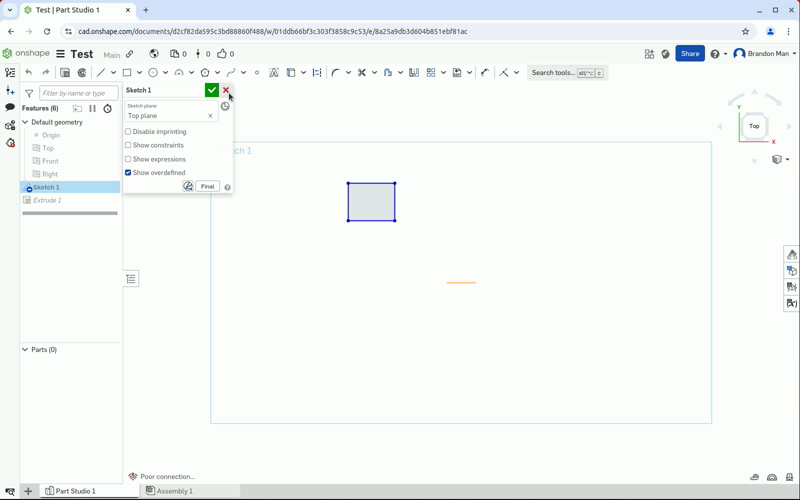
click(229, 92)
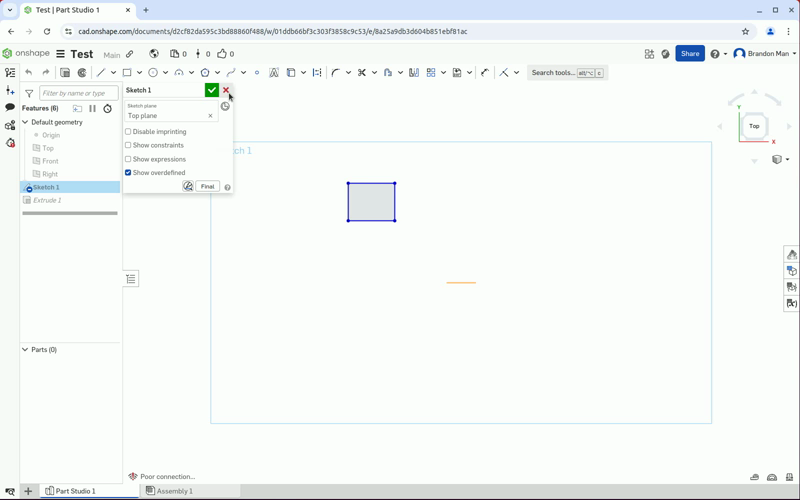
key(shift+s)
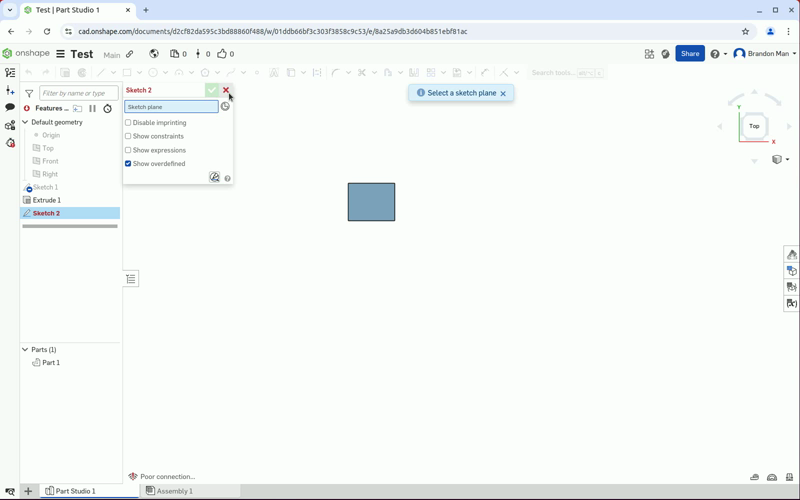
mouse_move(73, 150)
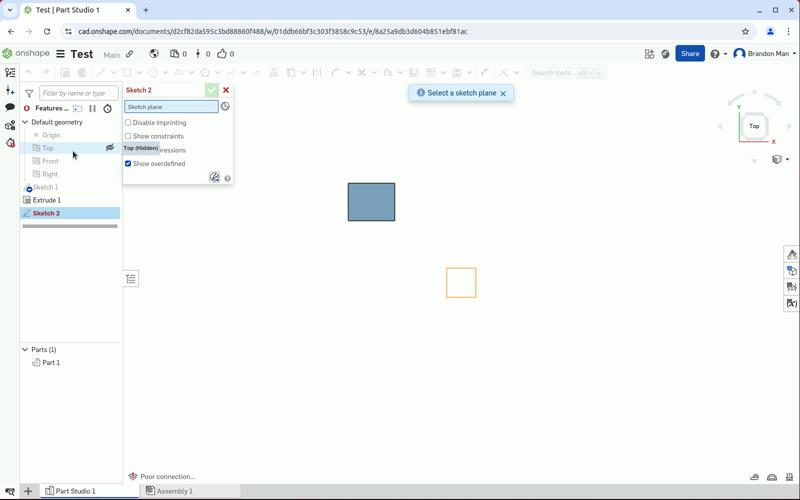
click(73, 150)
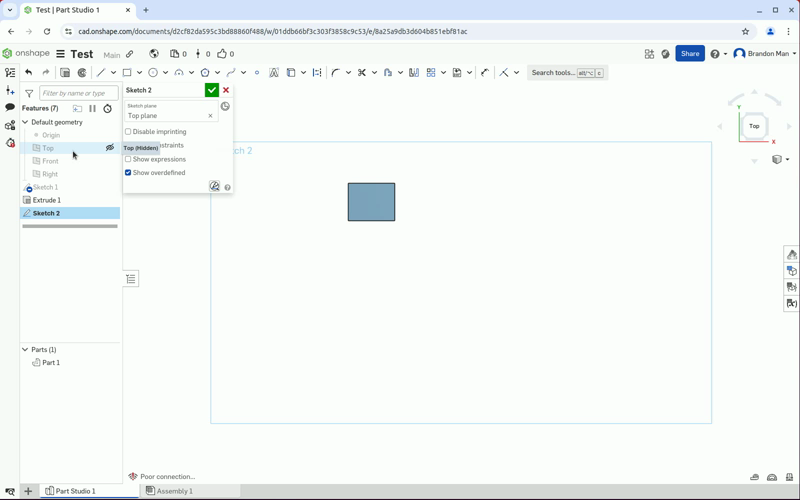
mouse_move(73, 352)
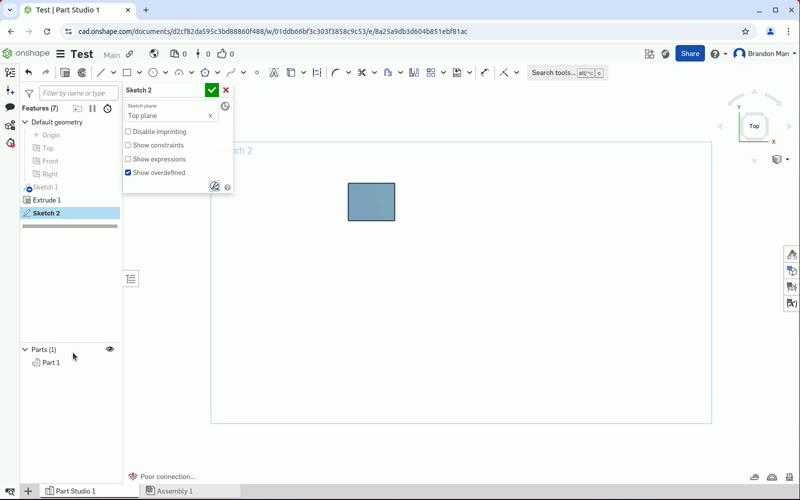
key(y)
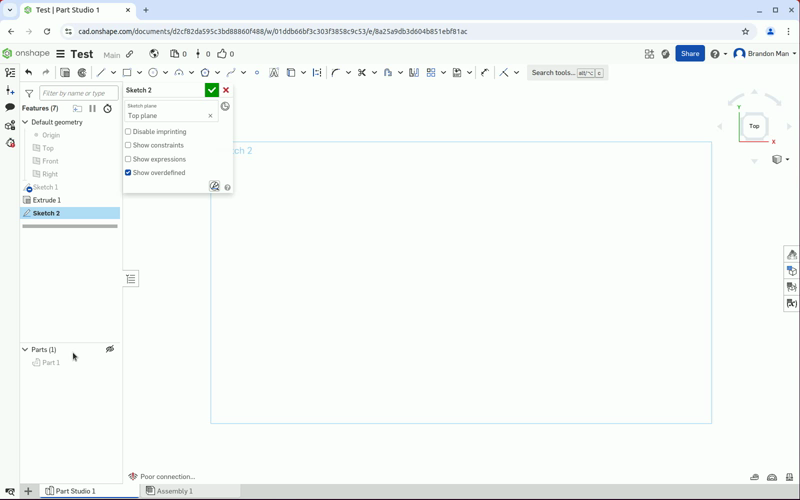
key(l)
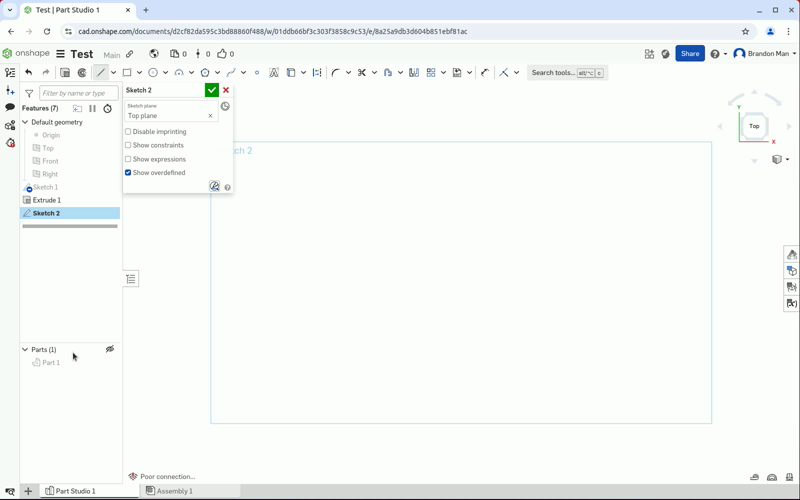
key_down(shift)
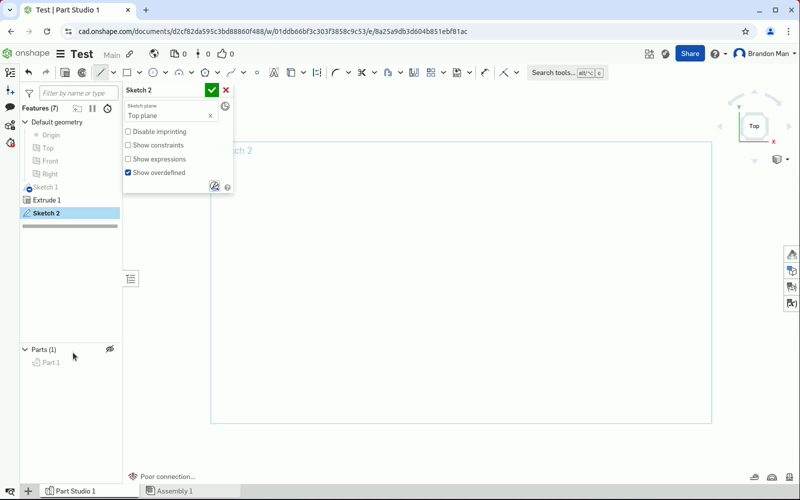
mouse_move(412, 220)
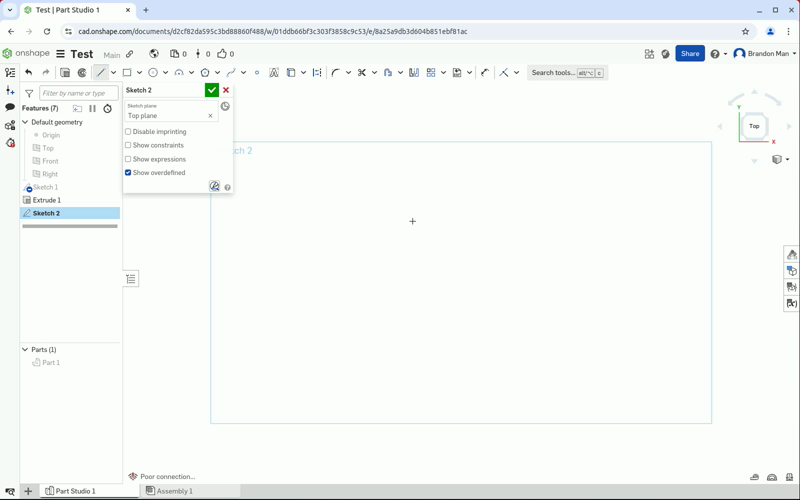
click(412, 220)
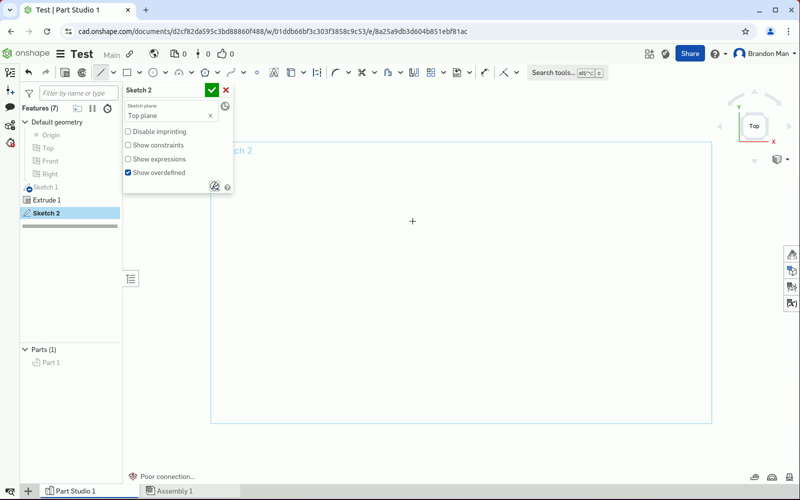
key_up(shift)
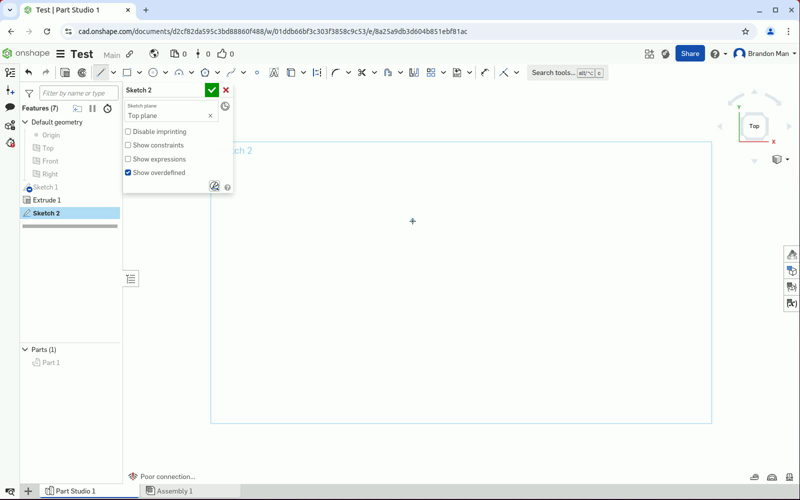
key_down(shift)
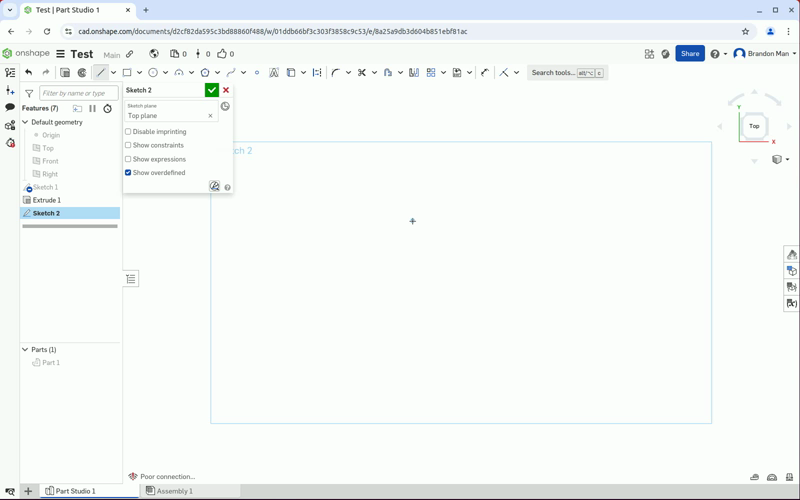
mouse_move(442, 220)
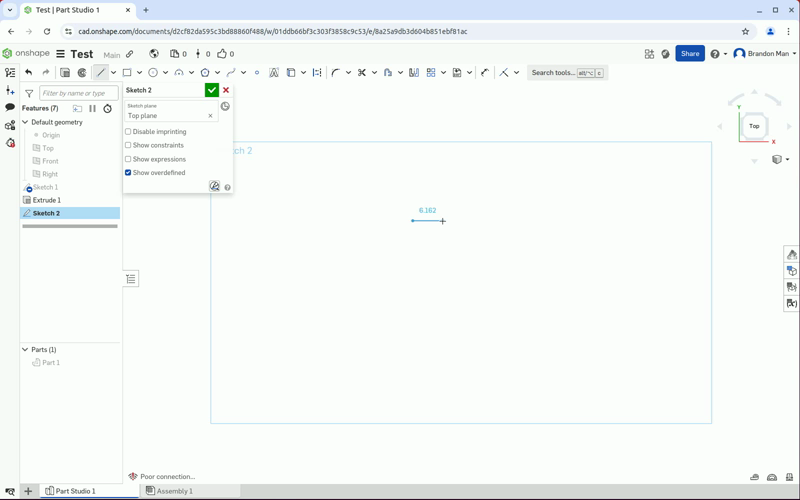
mouse_move(461, 220)
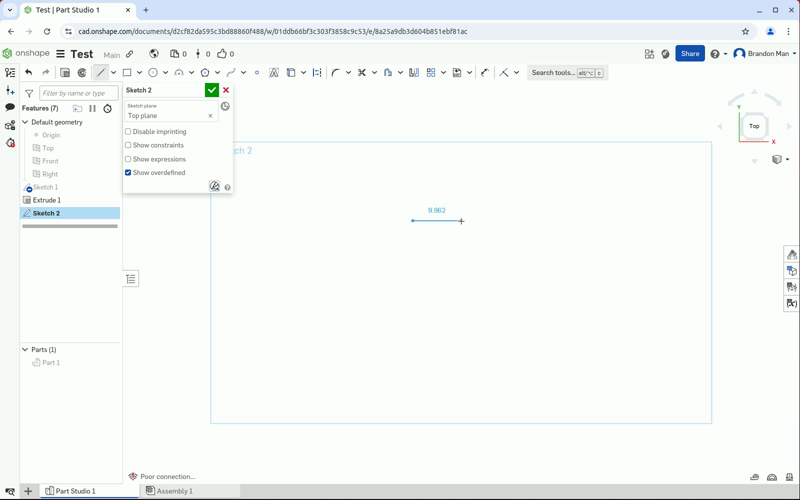
click(461, 220)
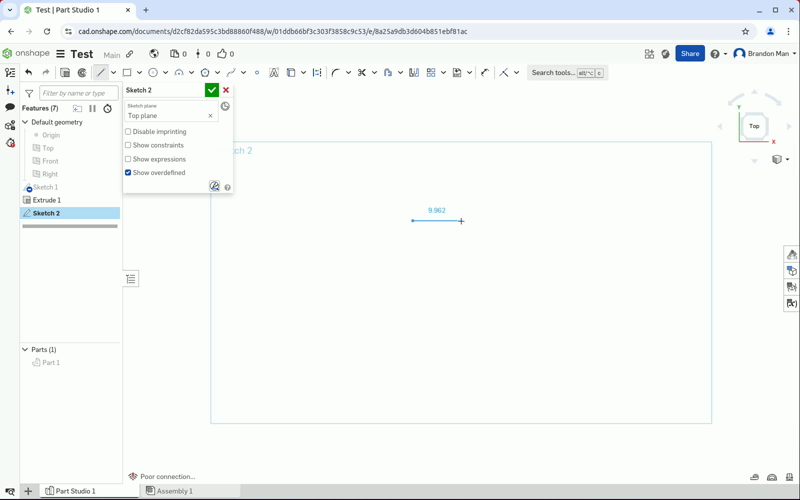
key_up(shift)
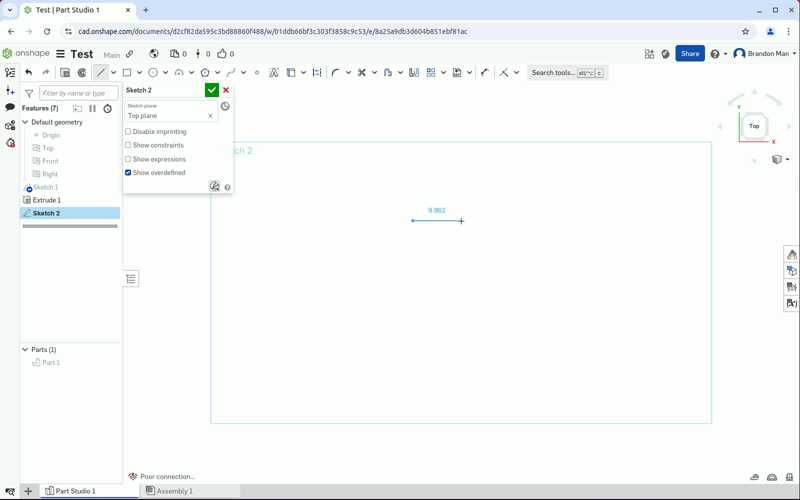
key_down(shift)
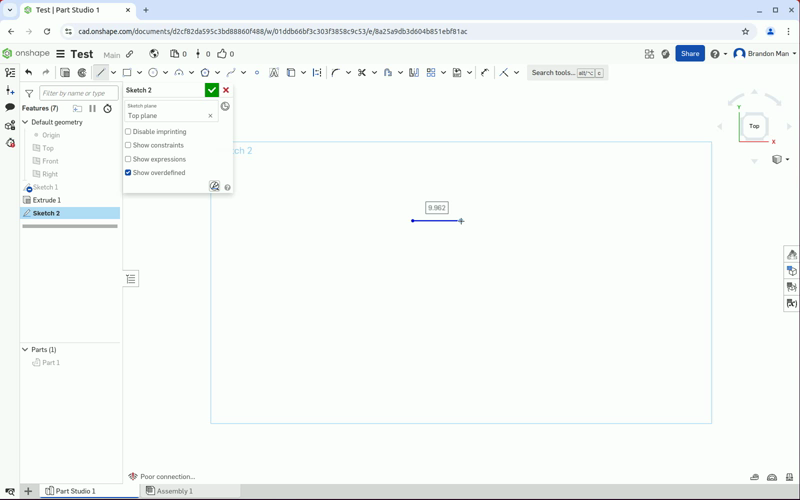
mouse_move(491, 220)
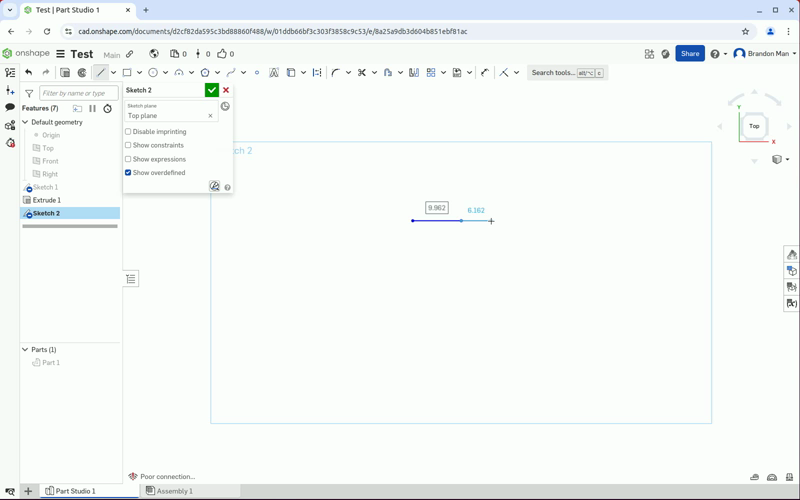
mouse_move(461, 183)
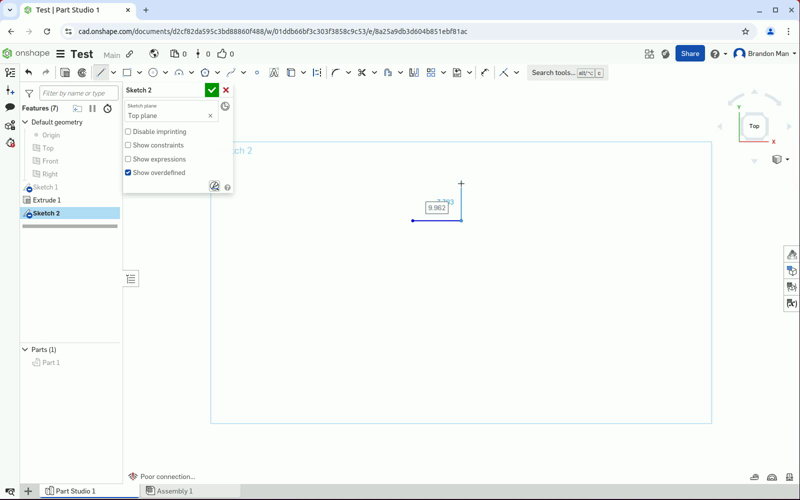
click(461, 183)
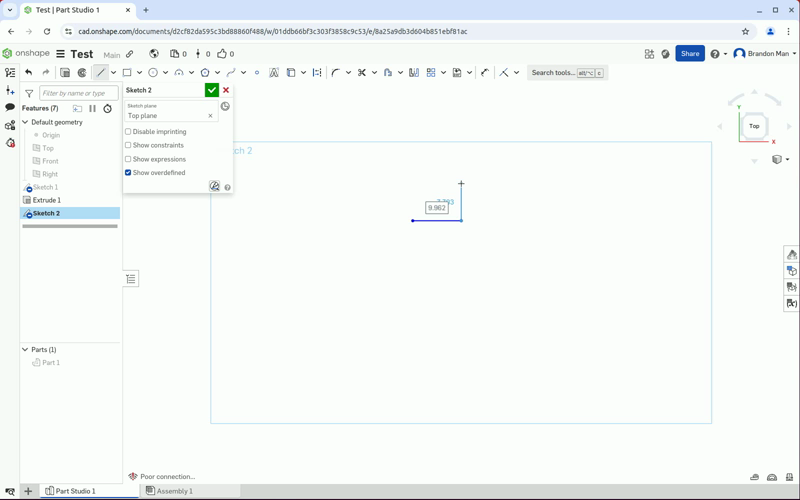
key_up(shift)
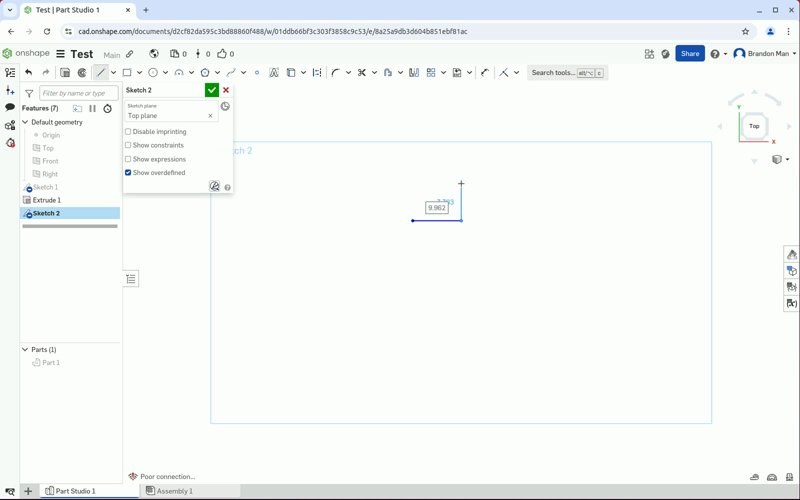
key_down(shift)
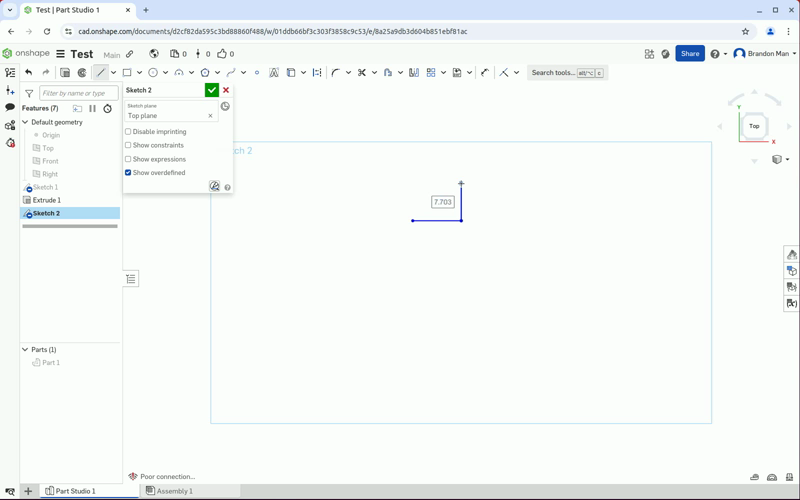
mouse_move(491, 183)
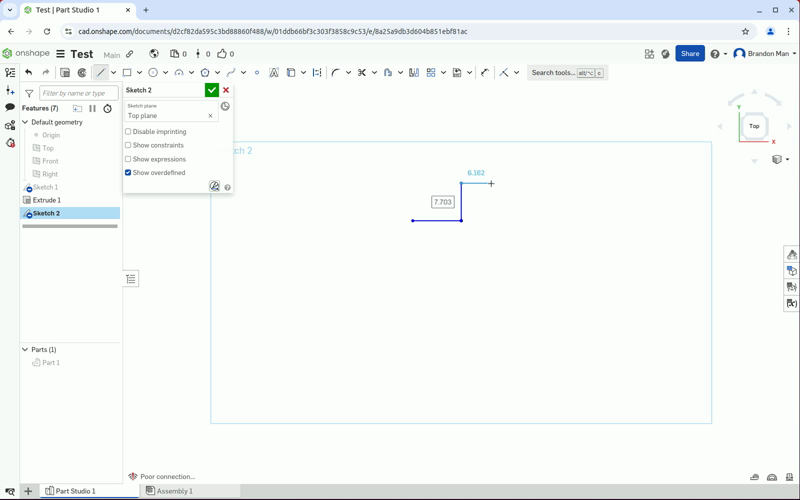
mouse_move(412, 183)
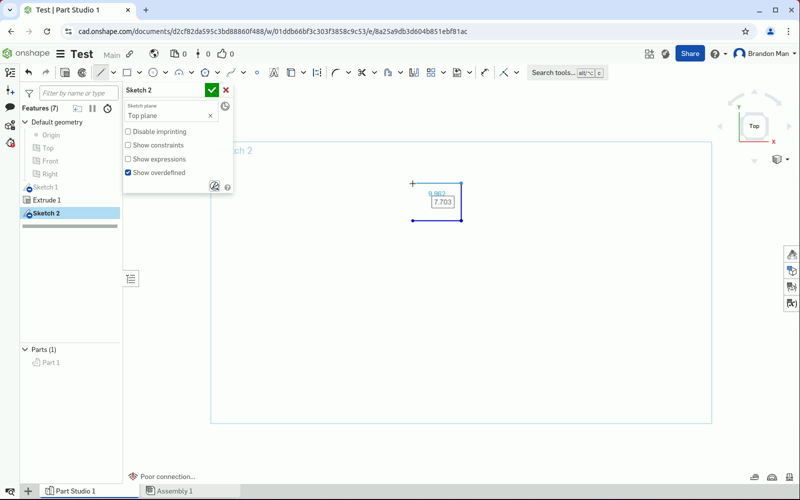
click(412, 183)
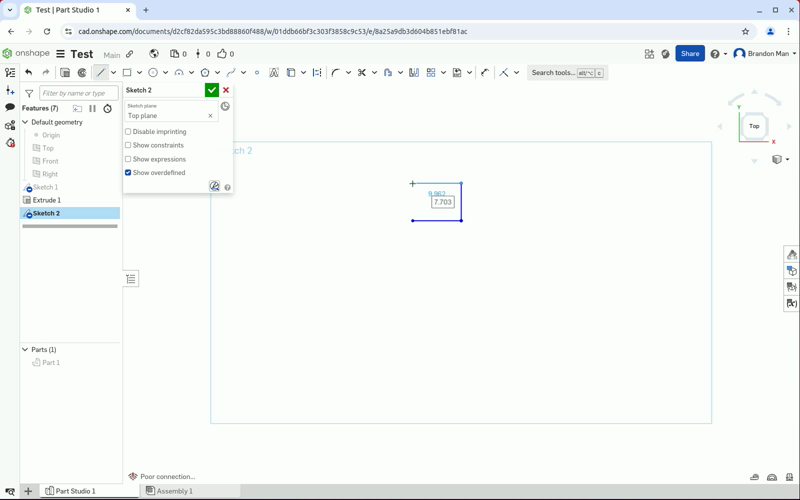
key_up(shift)
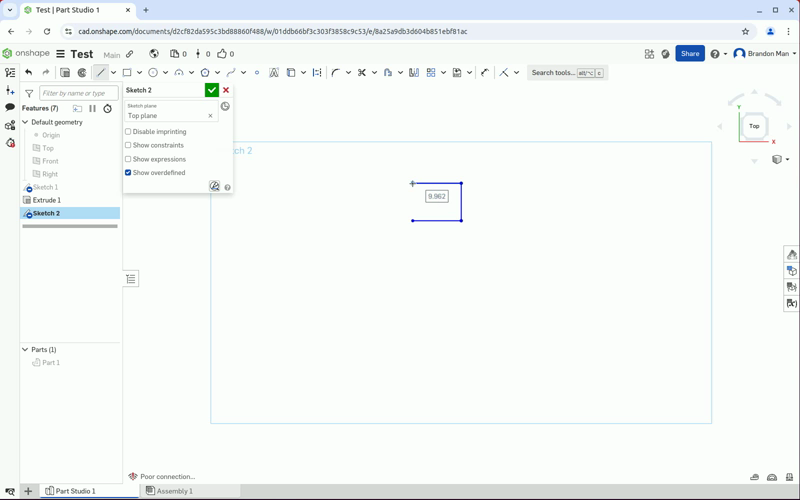
mouse_move(442, 183)
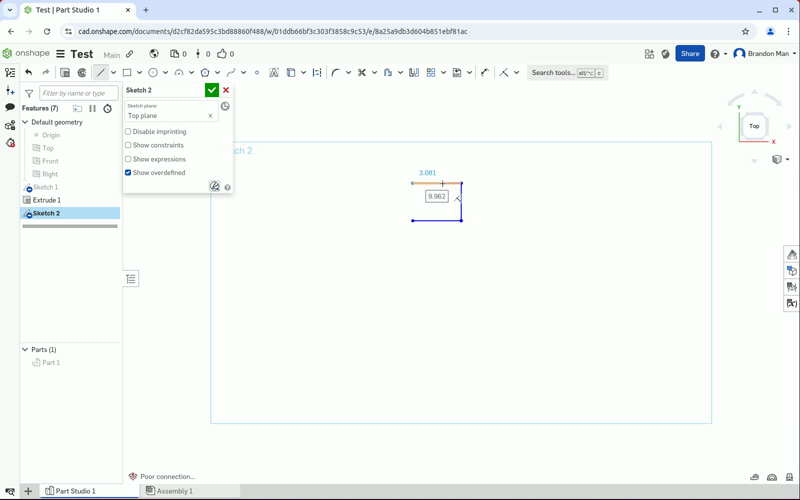
key_down(shift)
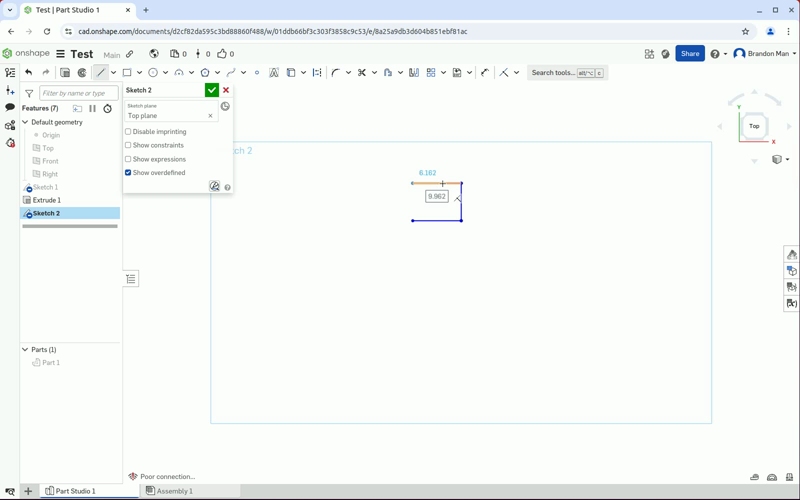
mouse_move(412, 220)
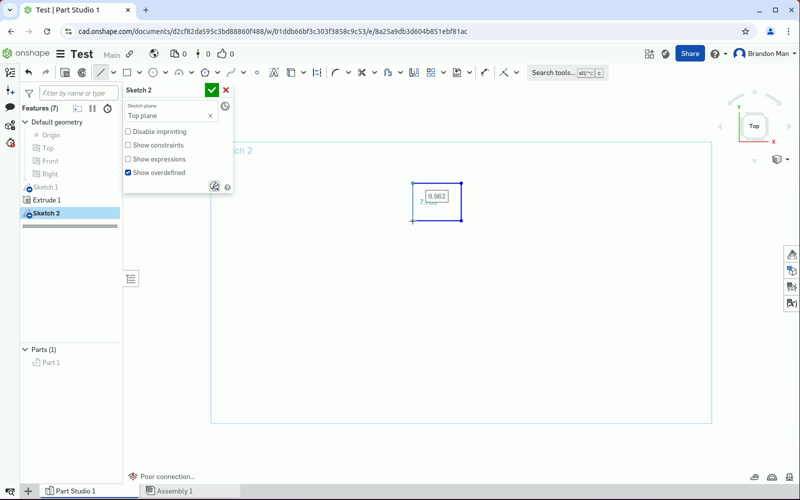
key_up(shift)
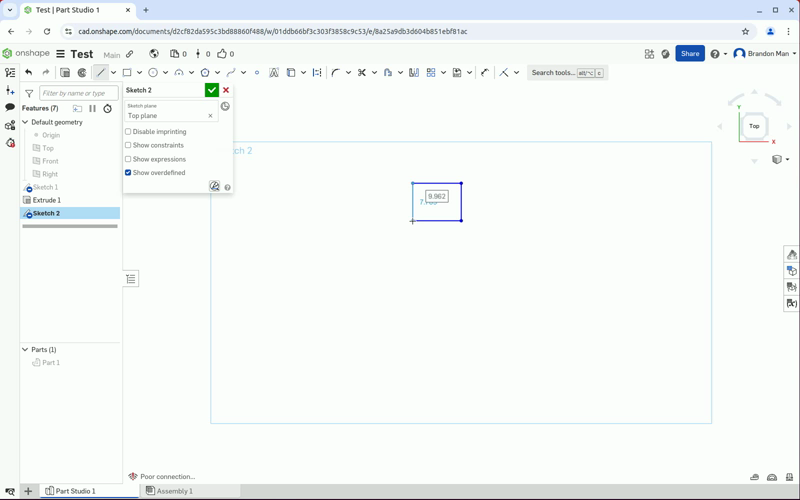
click(412, 220)
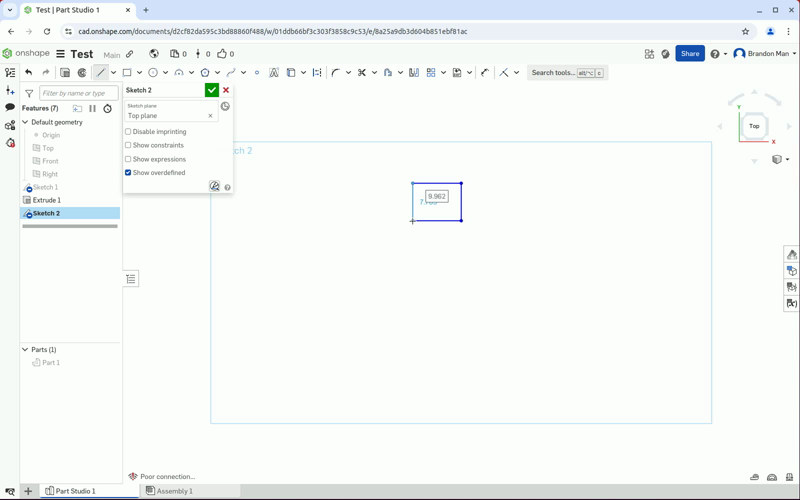
key(esc)
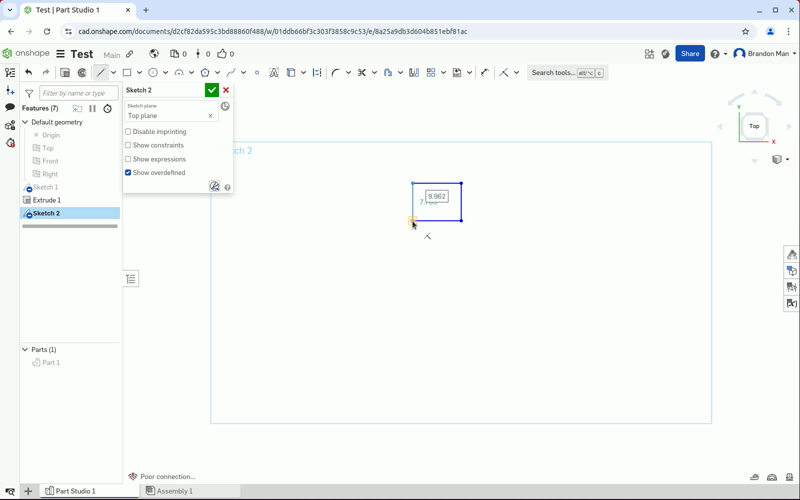
mouse_move(440, 212)
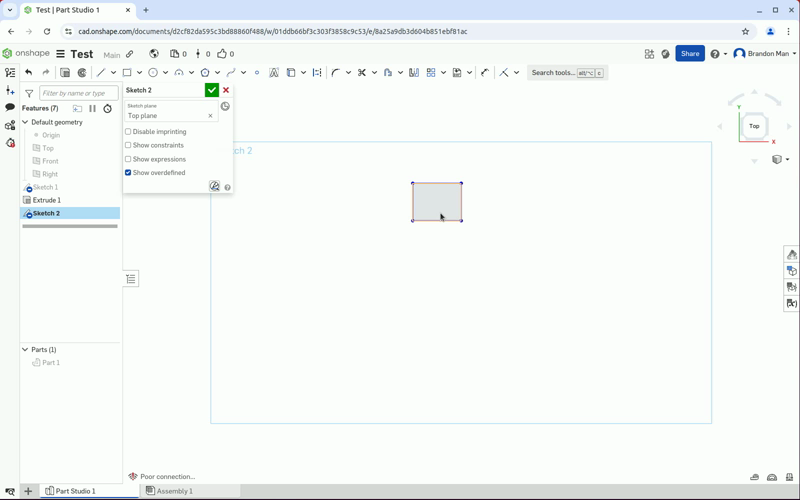
click(440, 212)
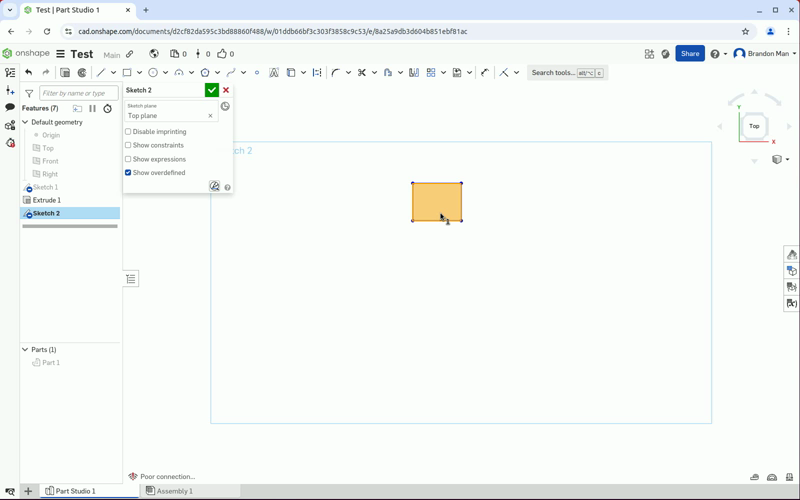
mouse_move(73, 352)
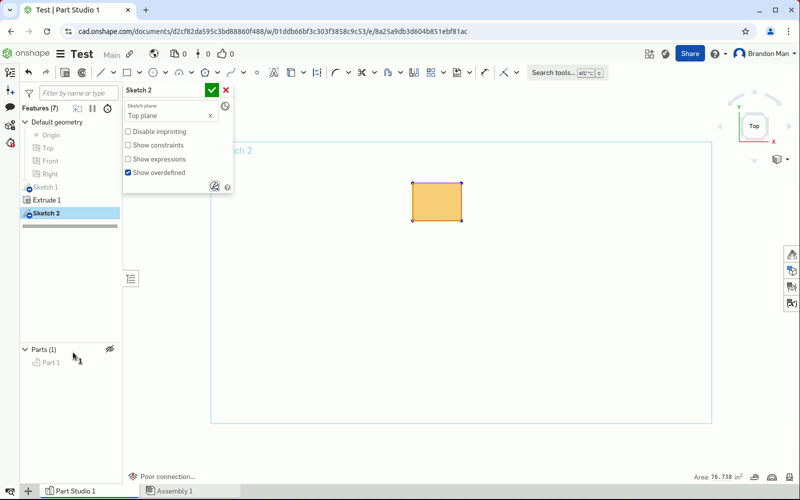
key(shift+y)
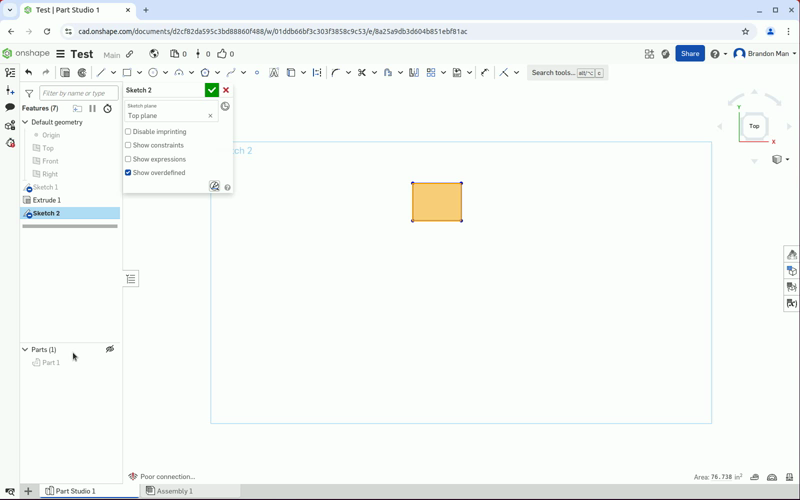
key(shift+e)
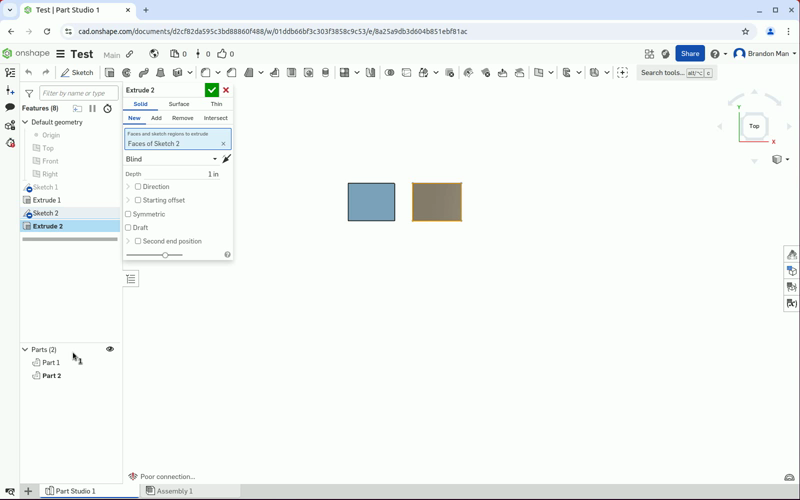
mouse_move(143, 106)
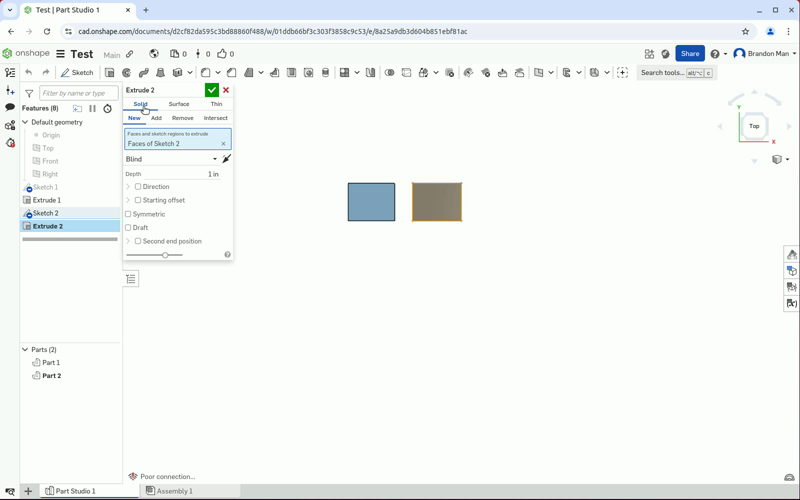
click(143, 106)
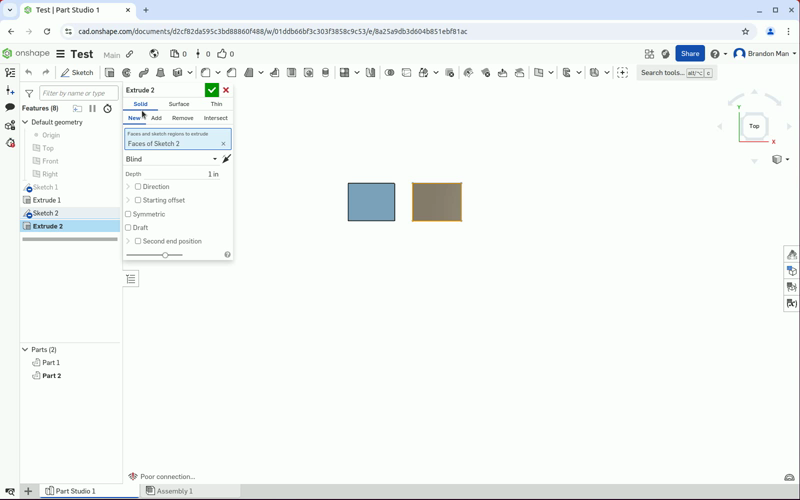
mouse_move(137, 120)
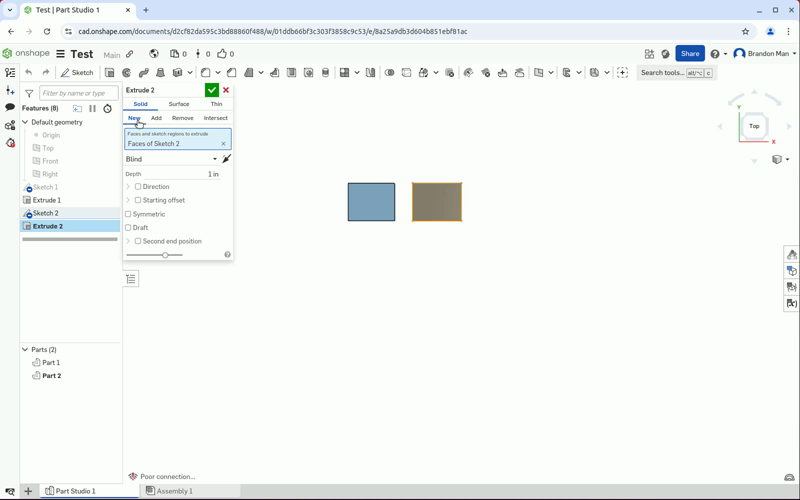
click(137, 120)
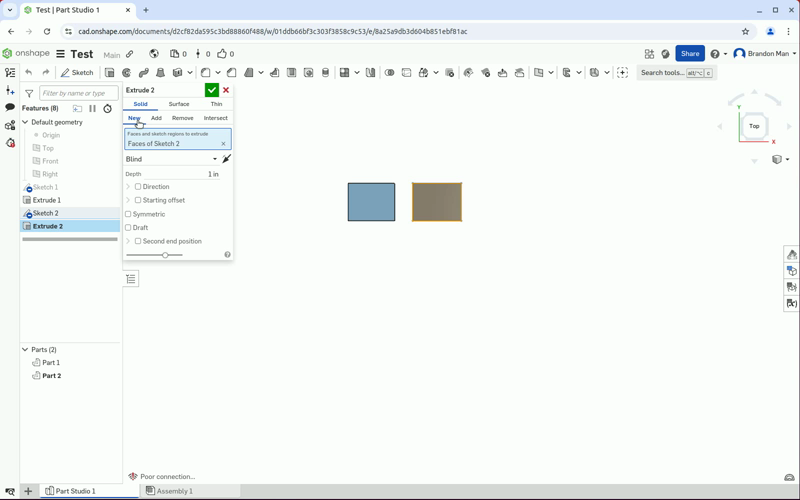
key(tab, 4)
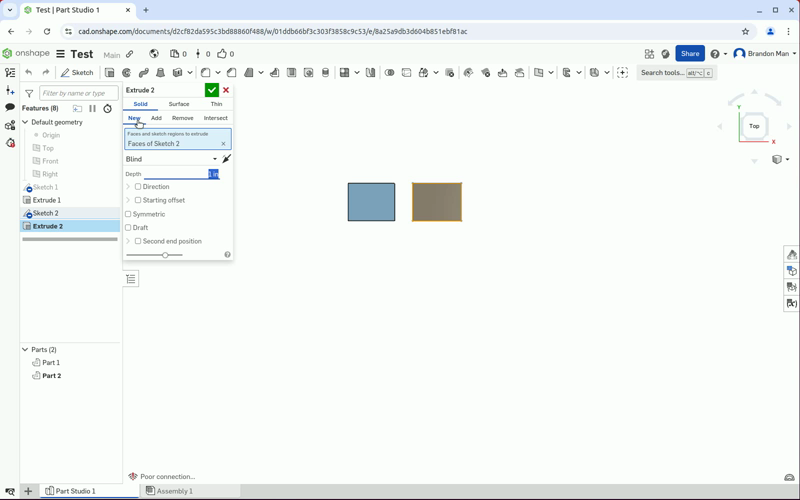
text(17.572)
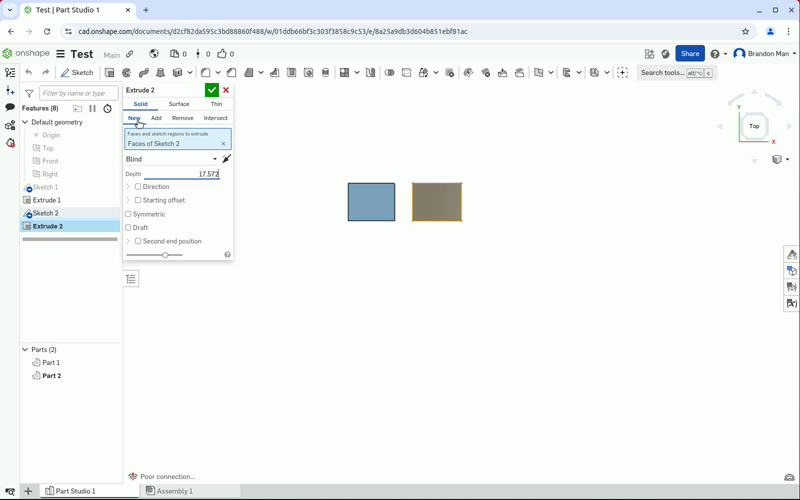
key(enter)
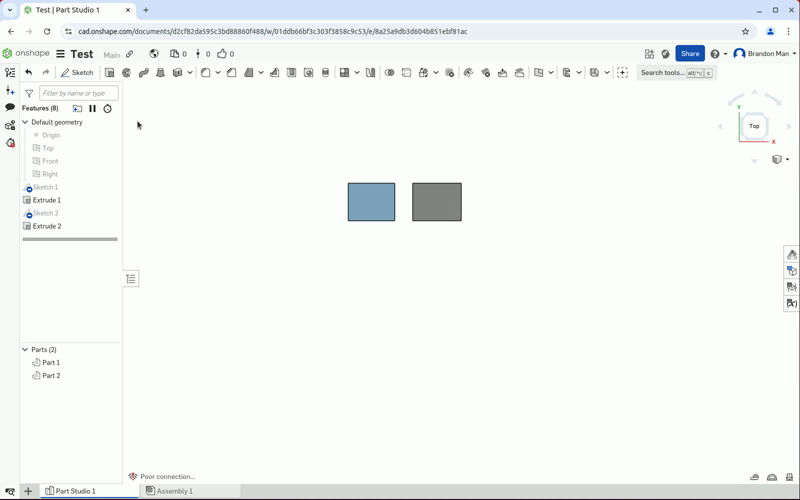
key(shift+h)
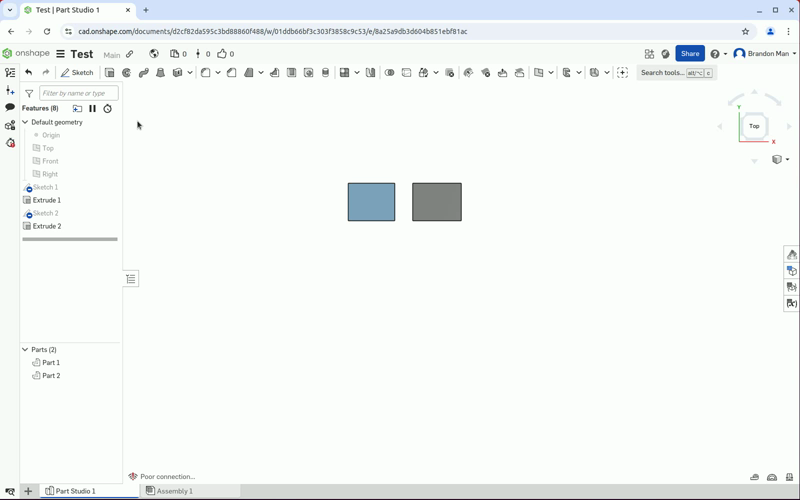
key(shift+h)
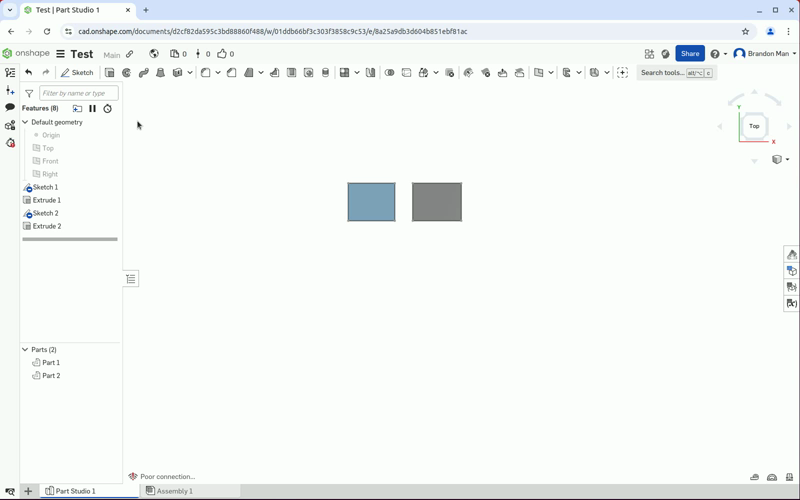
key(shift+7)
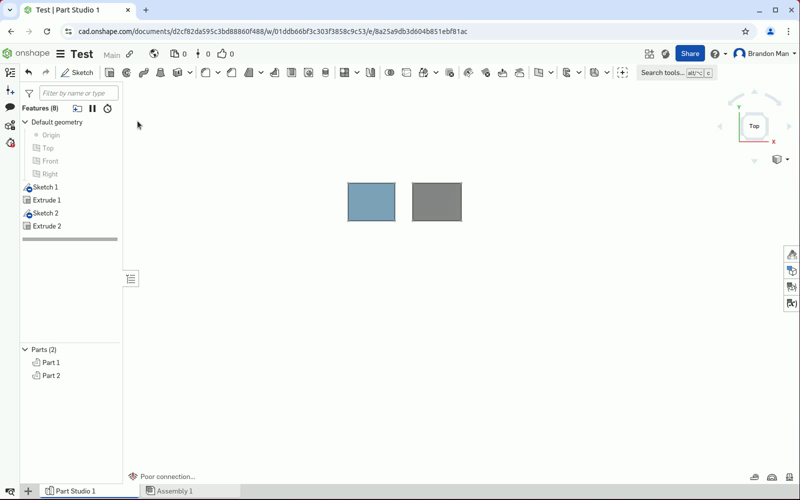
key(up, 3)
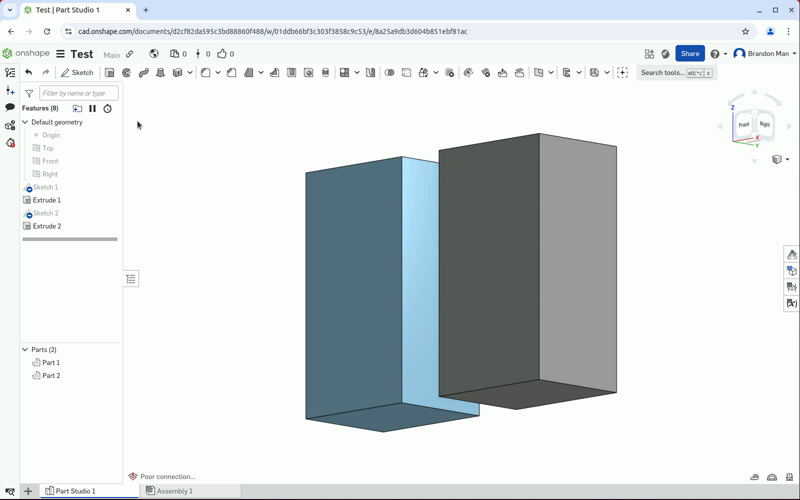
key(left, 3)
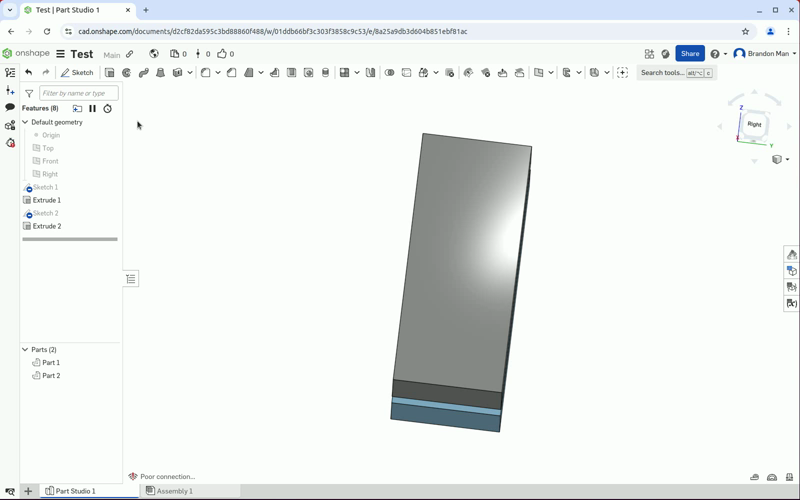
key(right, 3)
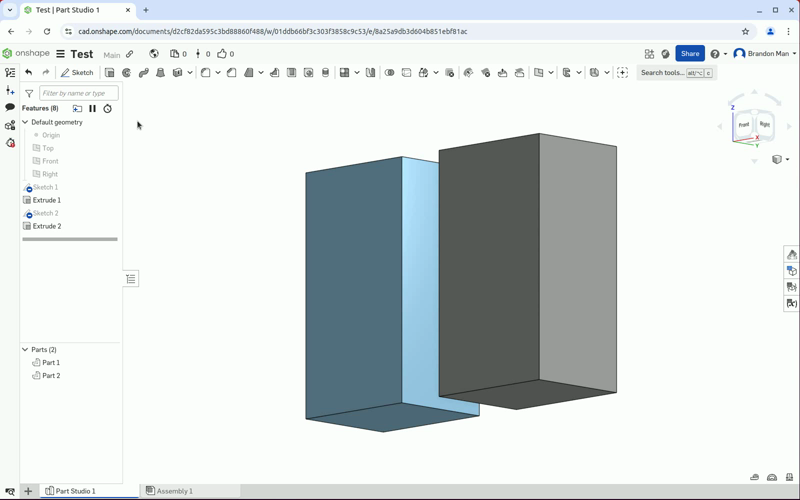
key(down, 3)
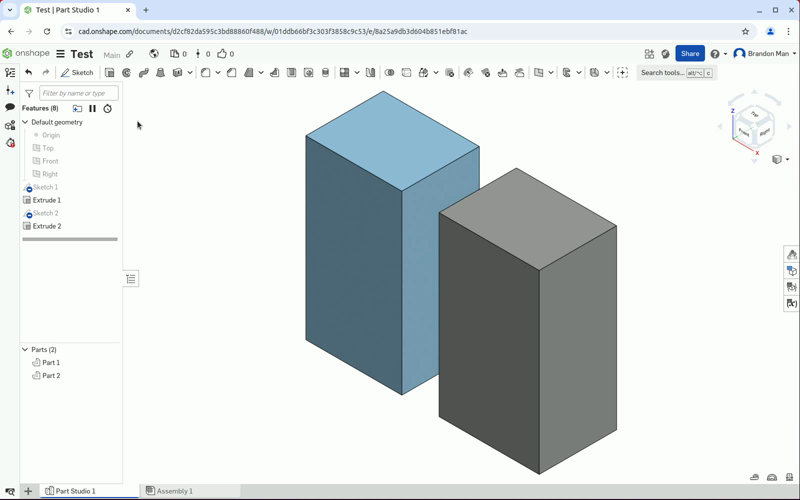
mouse_move(73, 189)
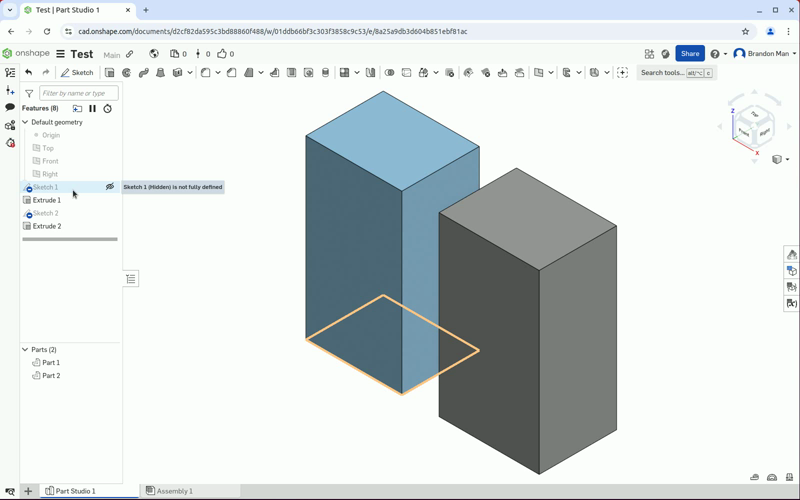
click(73, 189)